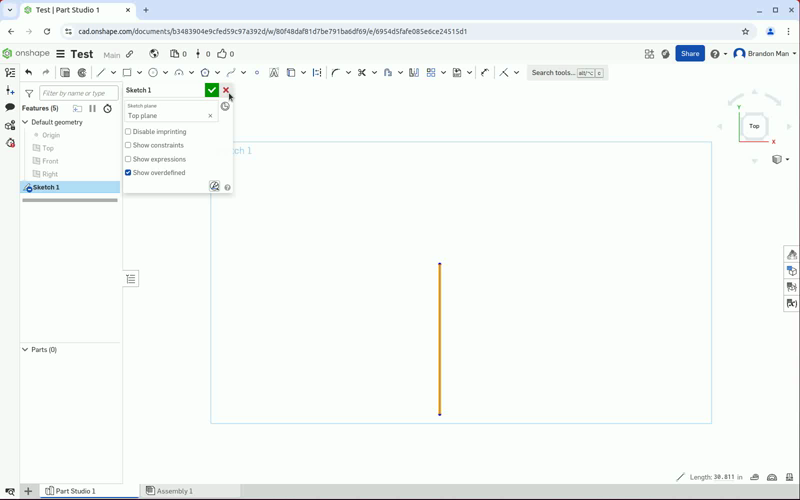
key(shift+h)
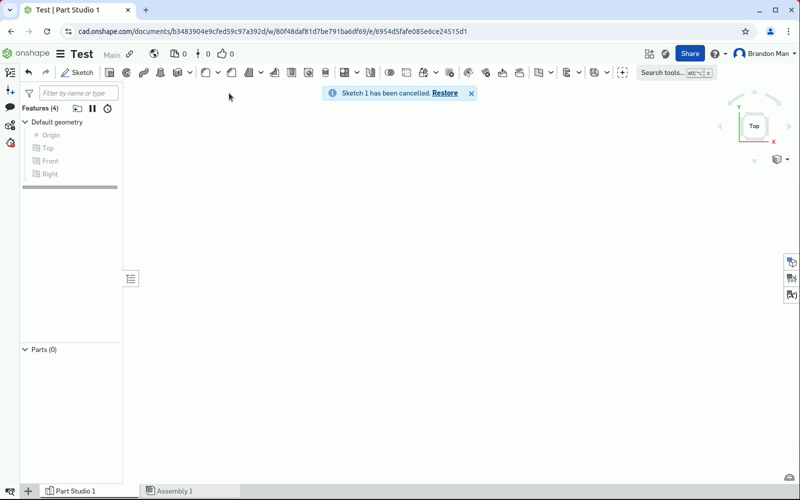
mouse_move(73, 352)
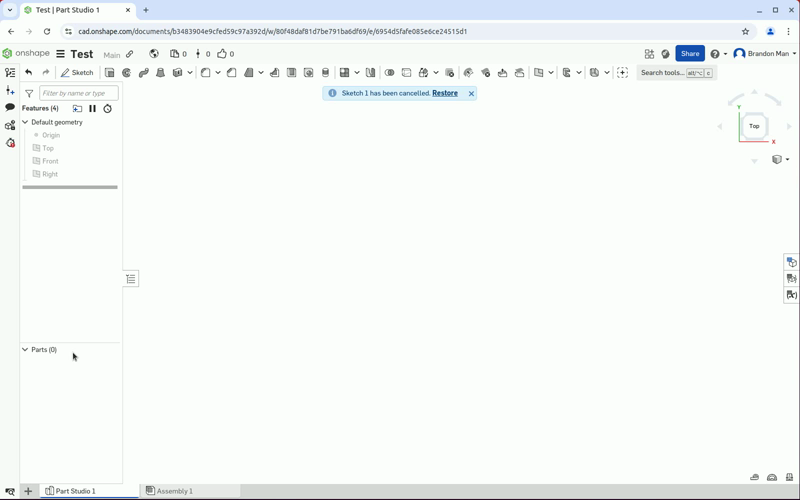
key(y)
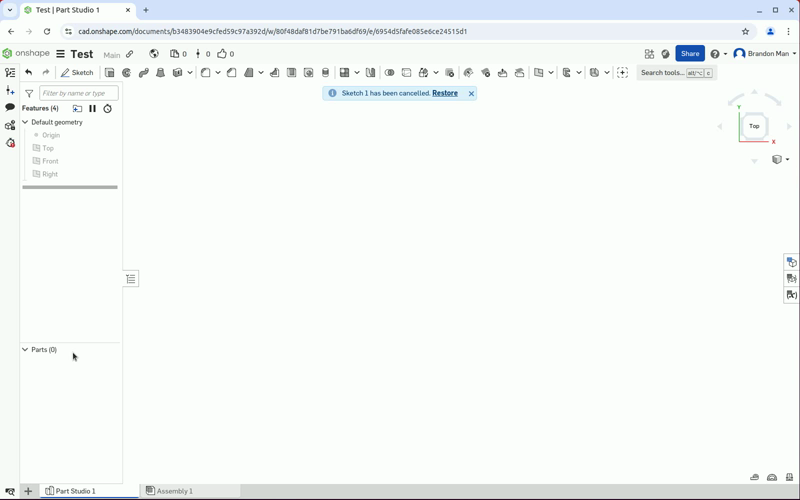
key(shift+p)
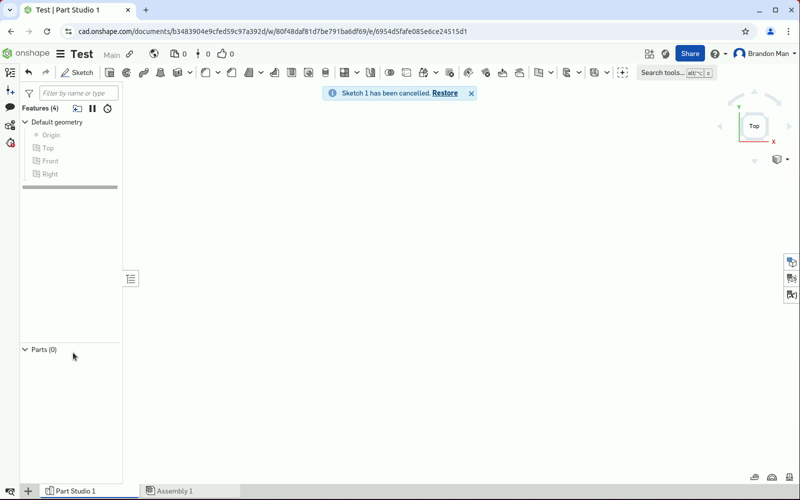
key(space)
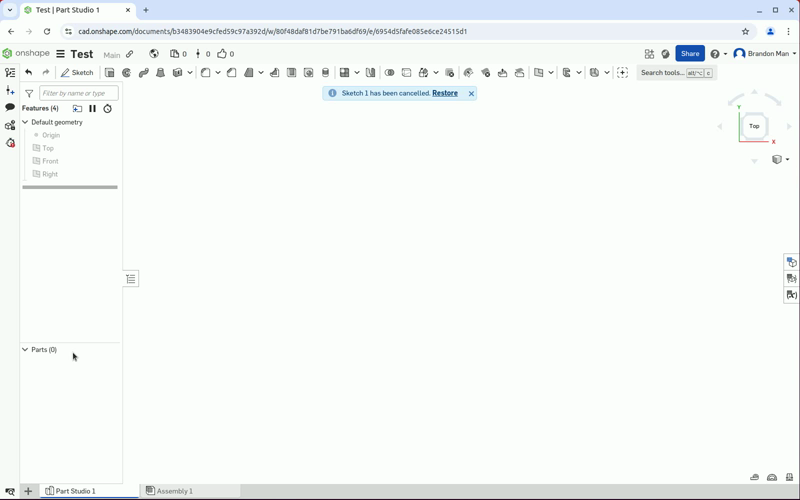
key_down(shift)
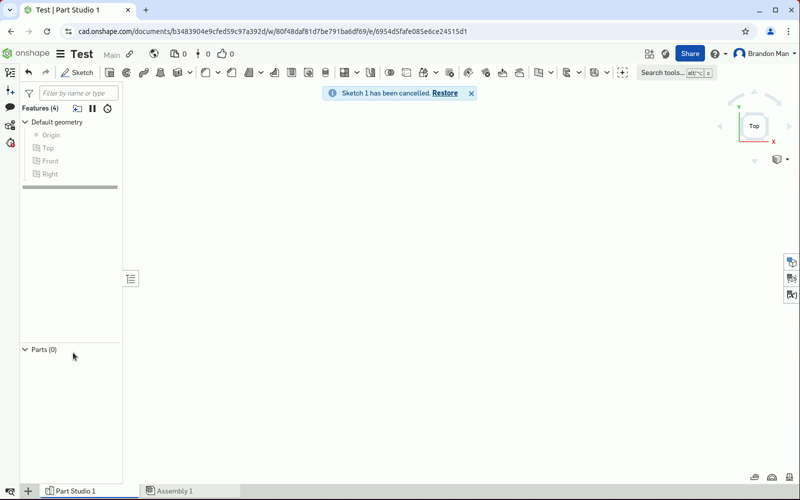
key(up)
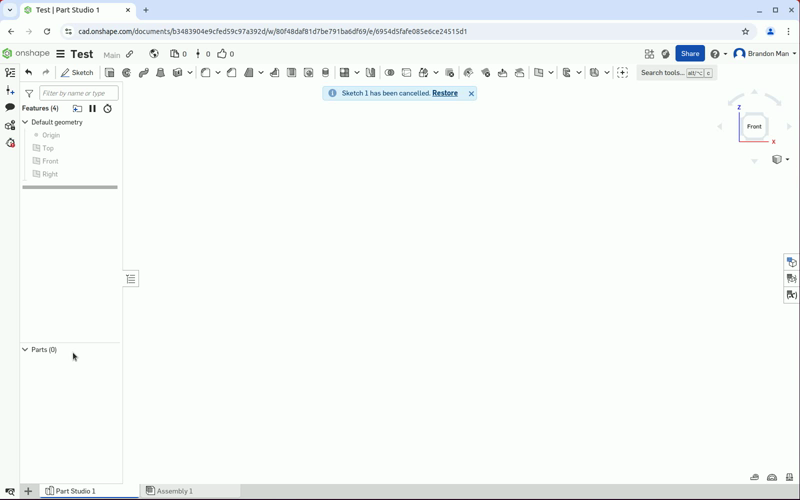
key_up(shift)
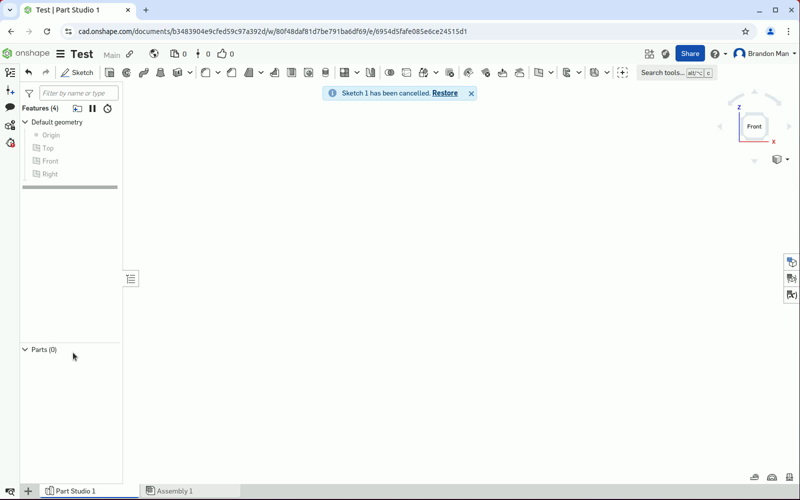
key(space)
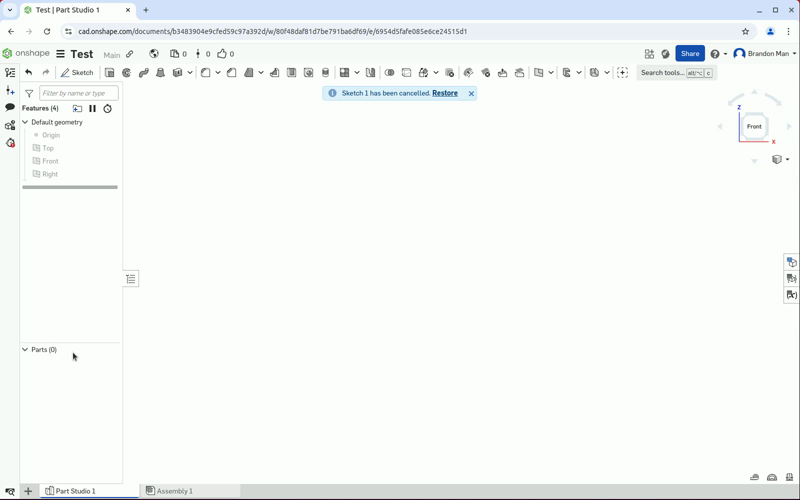
key_down(shift)
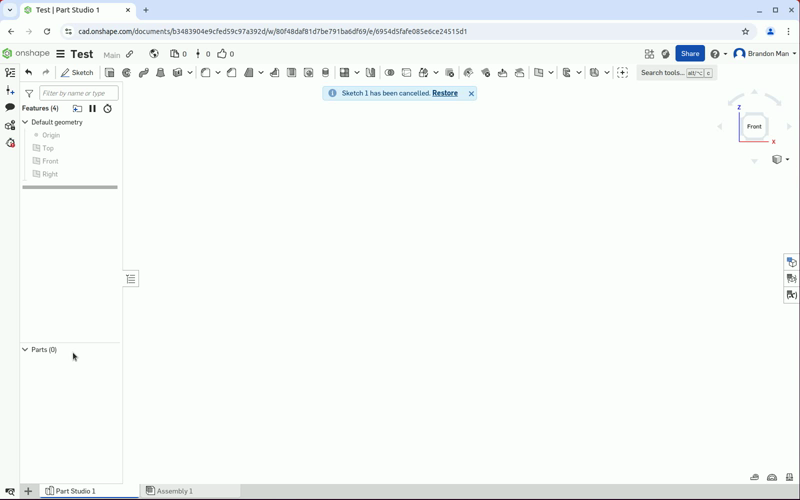
key(left)
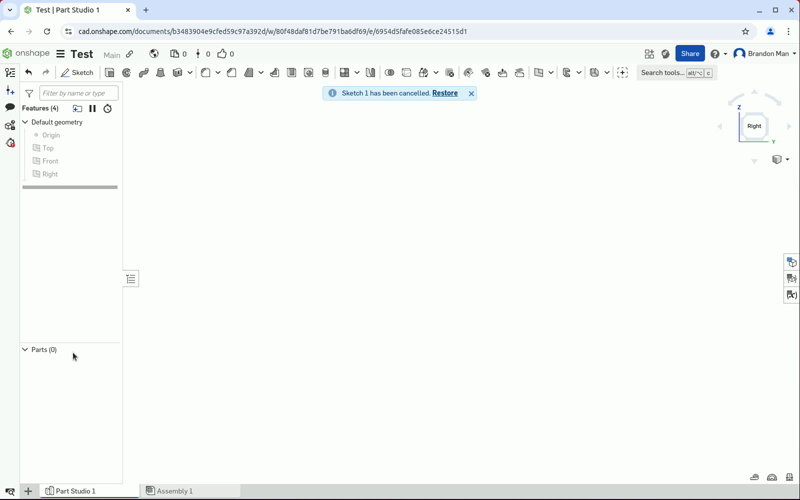
key_up(shift)
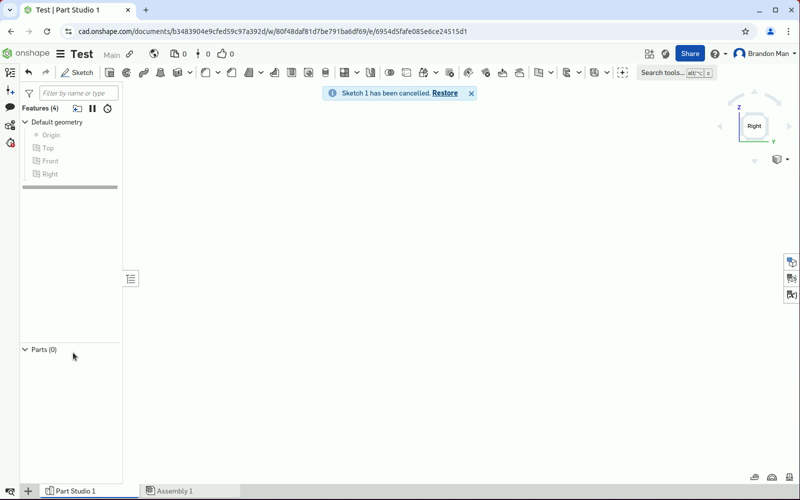
mouse_move(73, 352)
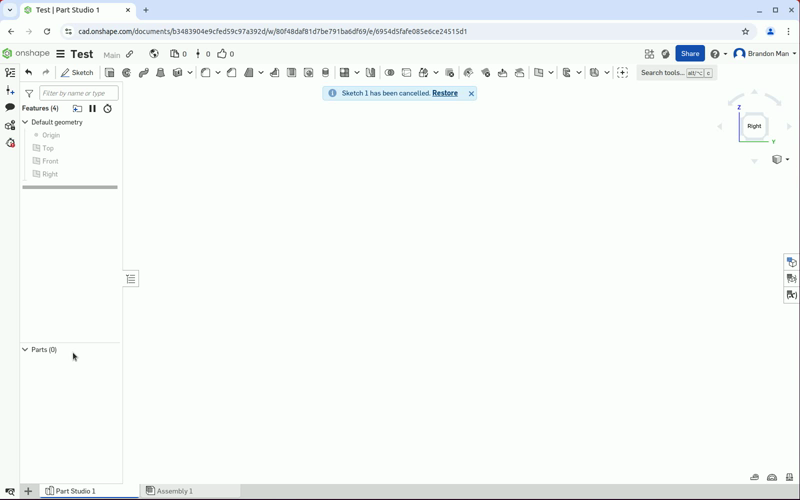
key(shift+y)
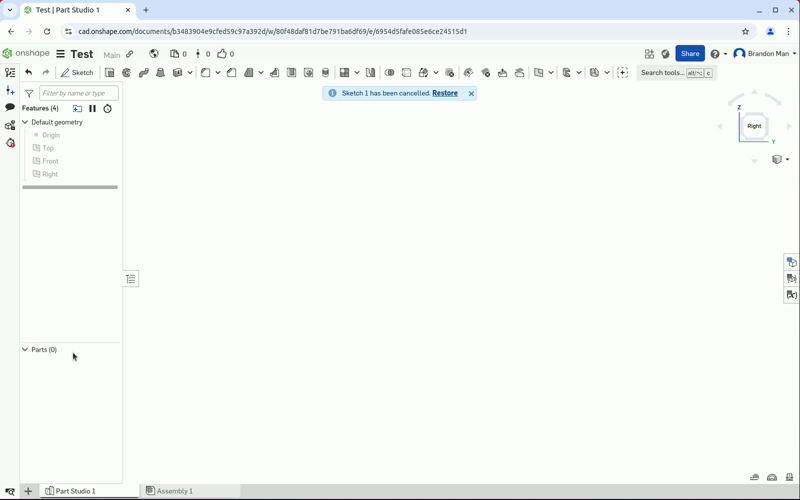
key(shift+s)
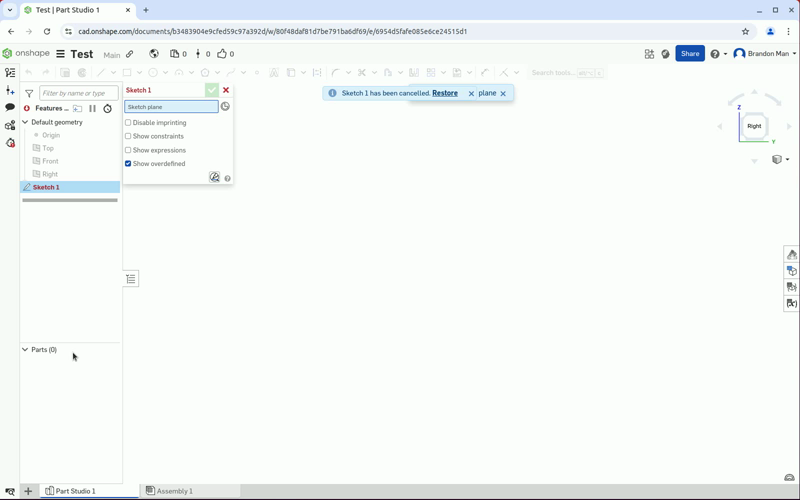
mouse_move(73, 176)
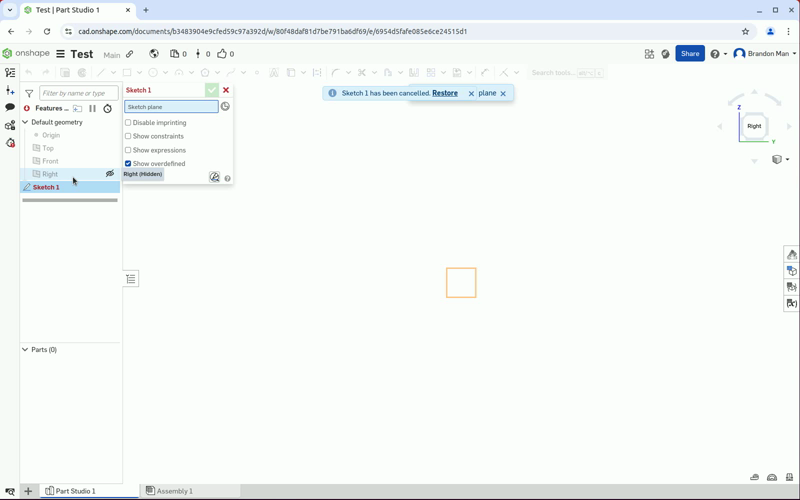
click(73, 176)
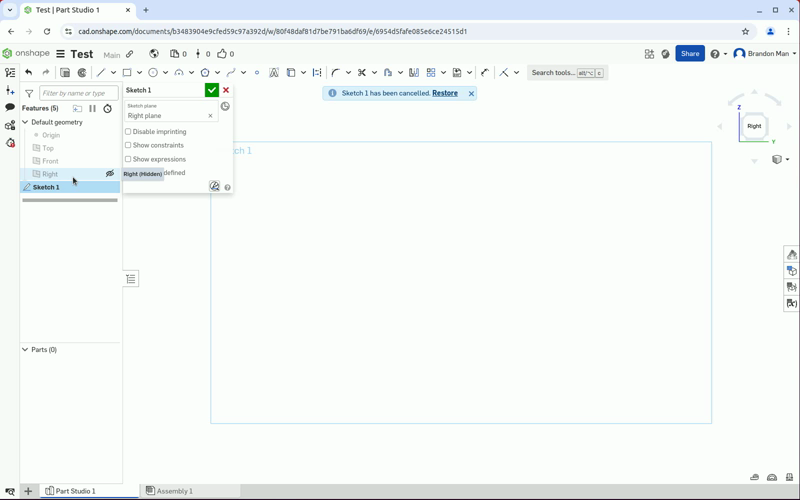
mouse_move(73, 352)
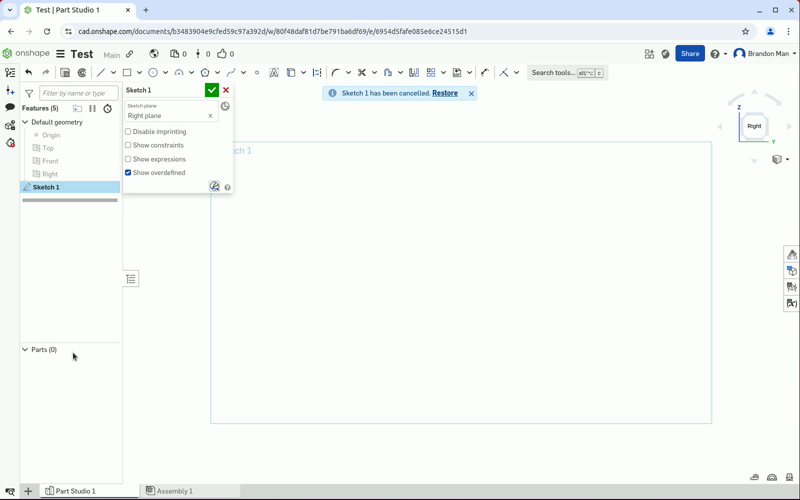
key(y)
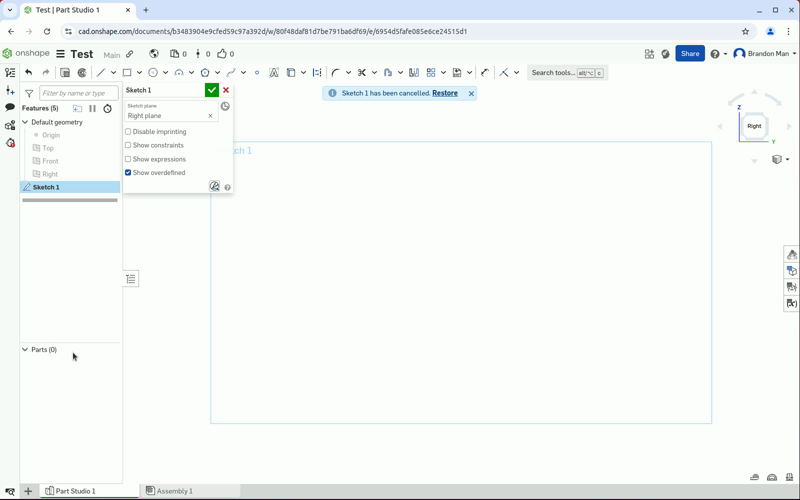
key(c)
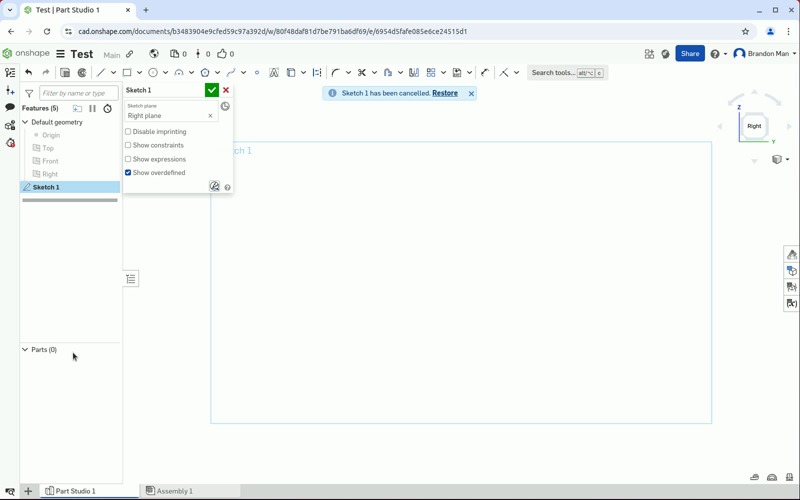
key_down(shift)
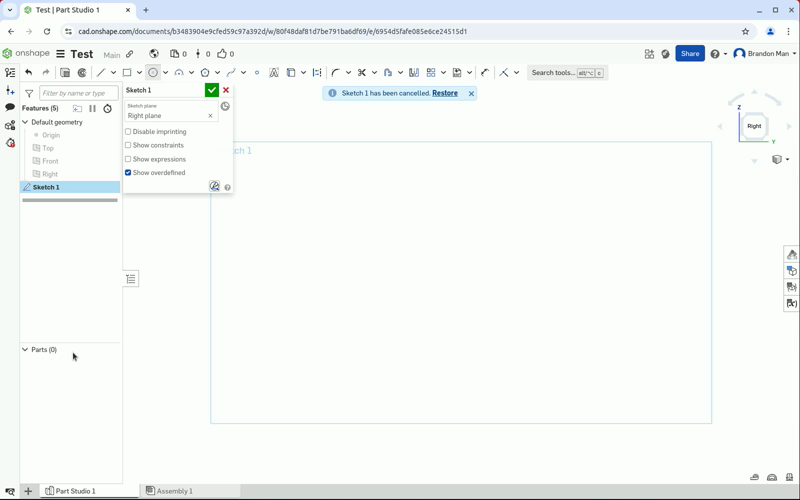
mouse_move(461, 282)
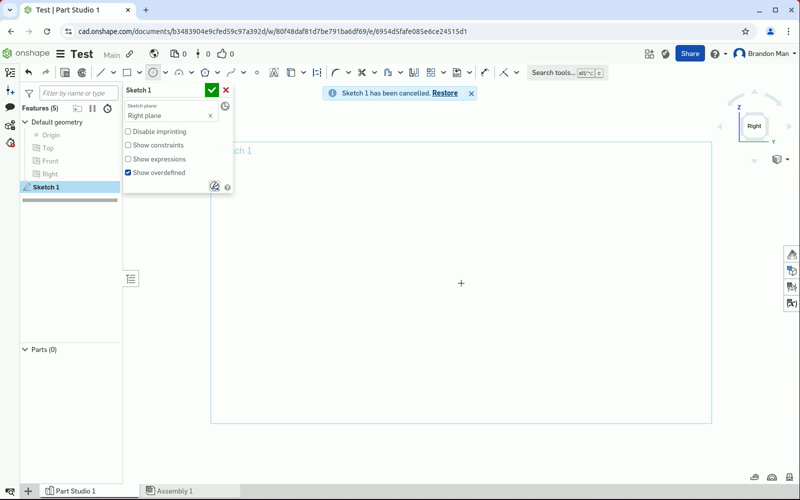
click(461, 282)
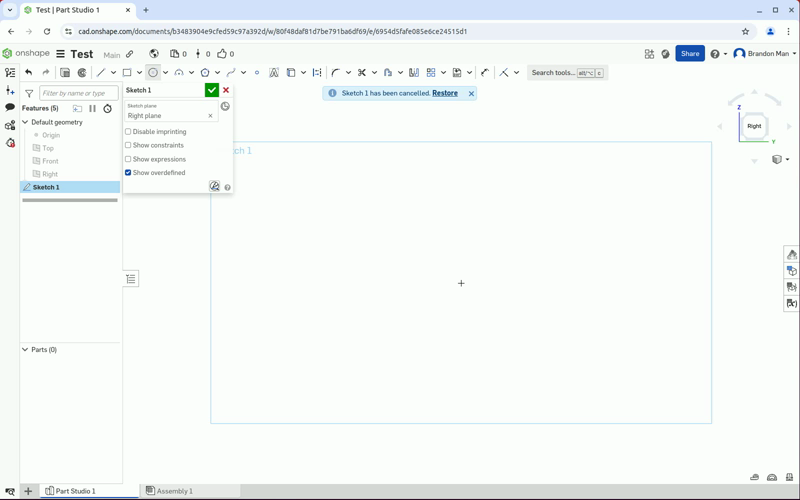
key_up(shift)
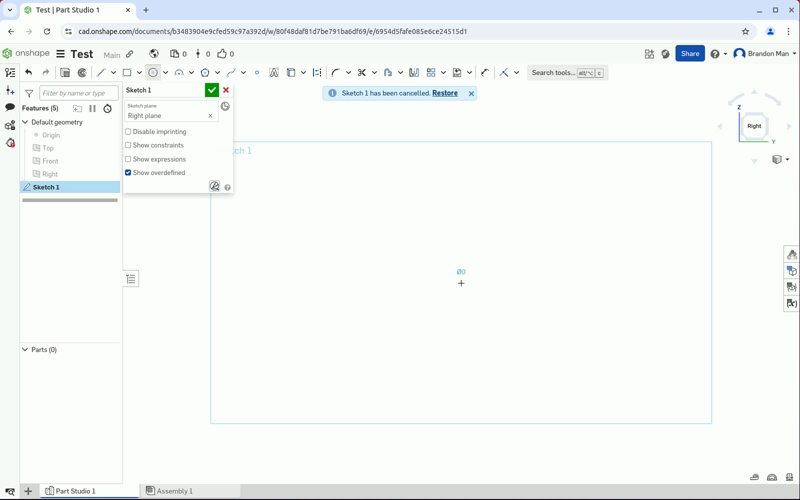
mouse_move(484, 282)
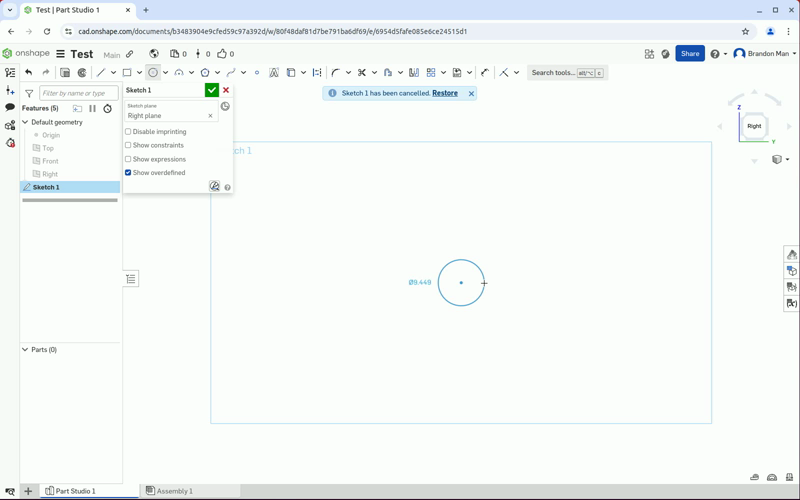
click(484, 282)
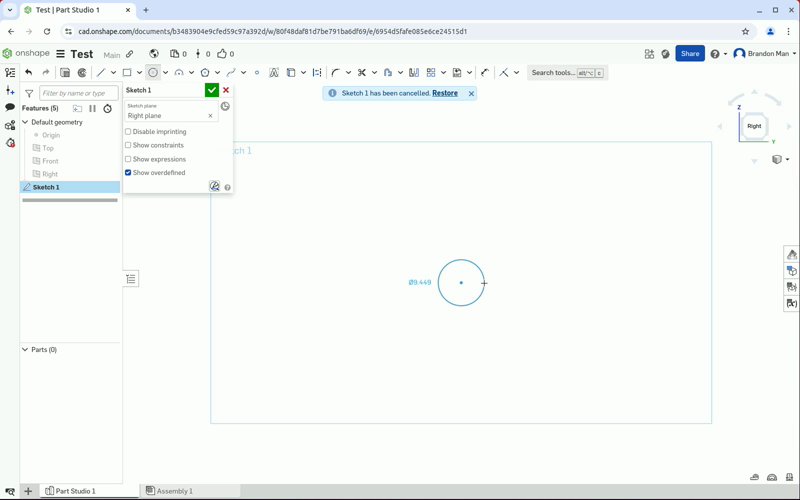
key(esc)
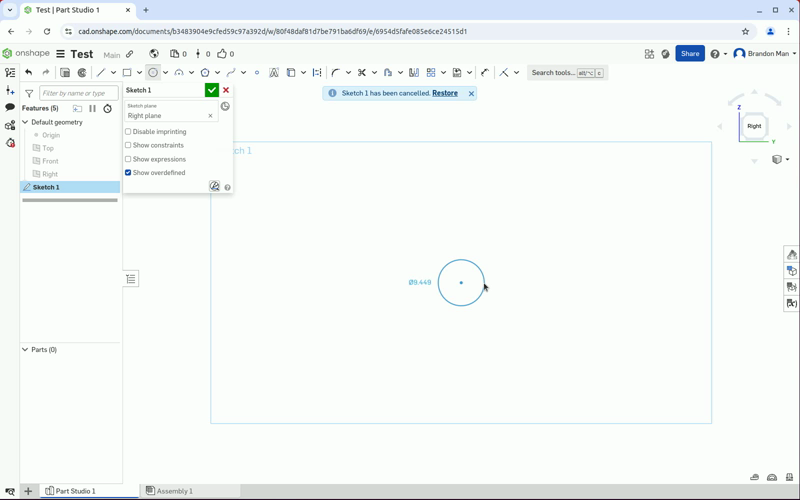
mouse_move(450, 270)
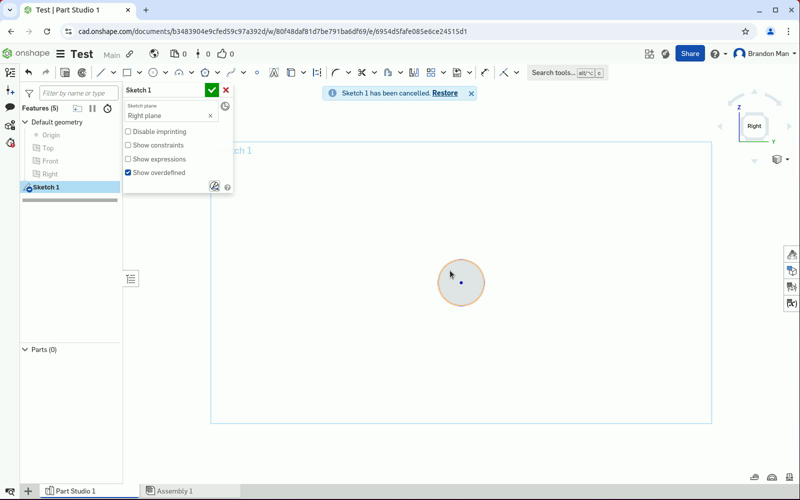
scroll(6)
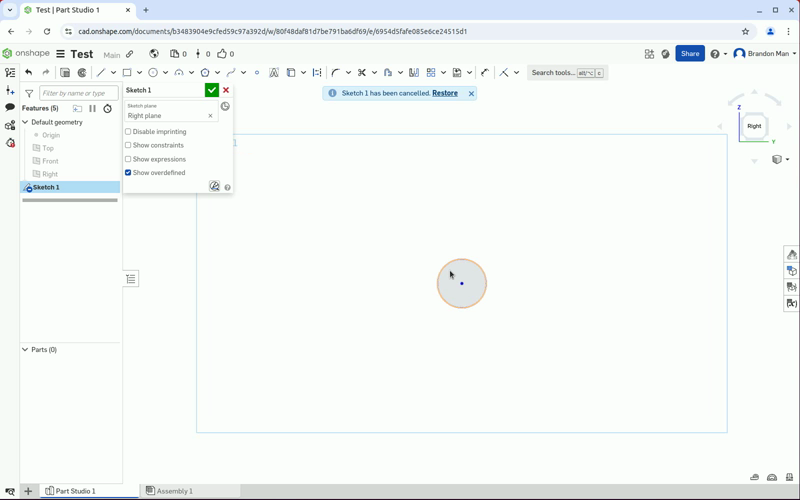
scroll(6)
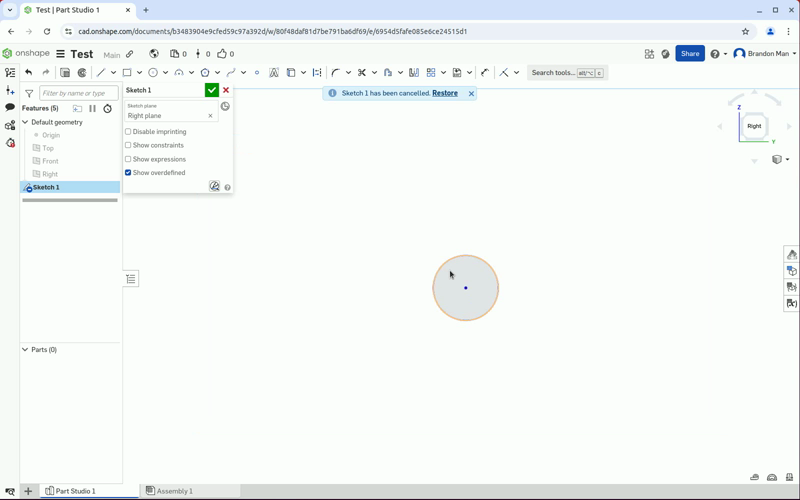
scroll(6)
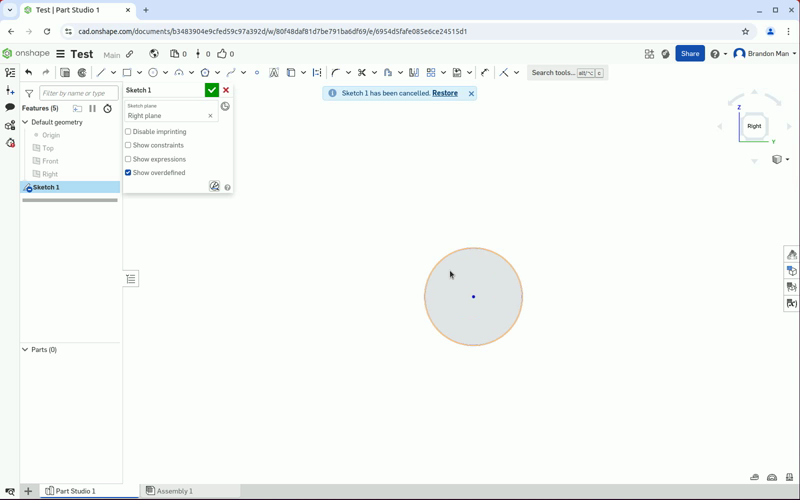
scroll(6)
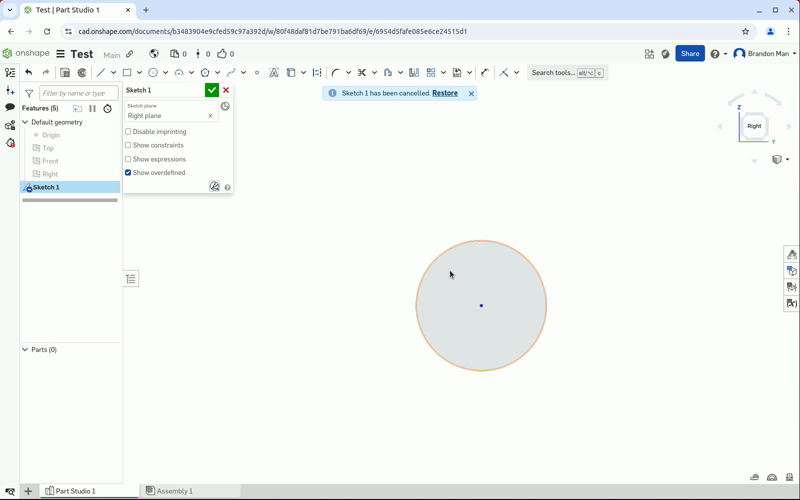
scroll(6)
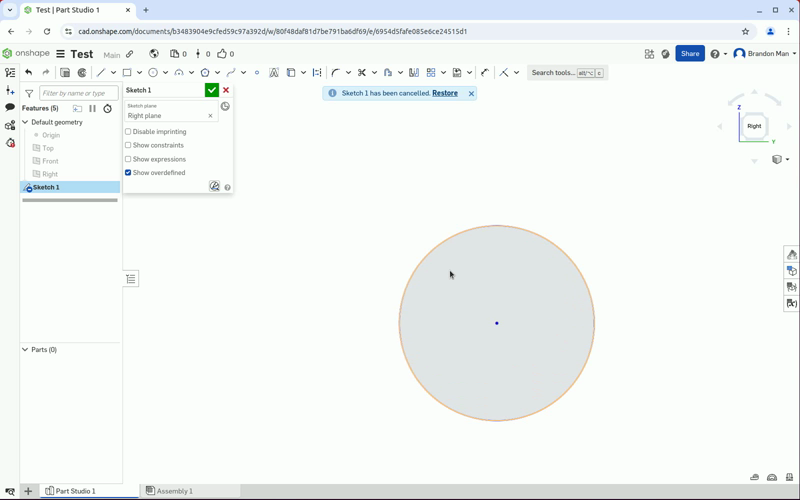
scroll(6)
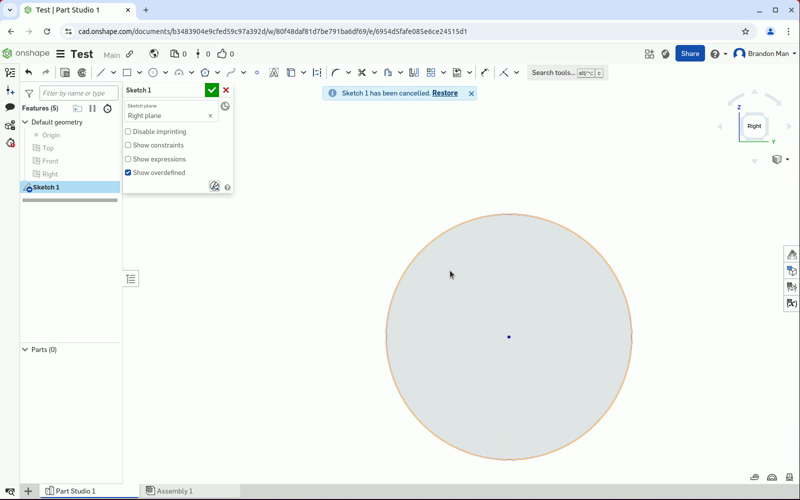
scroll(6)
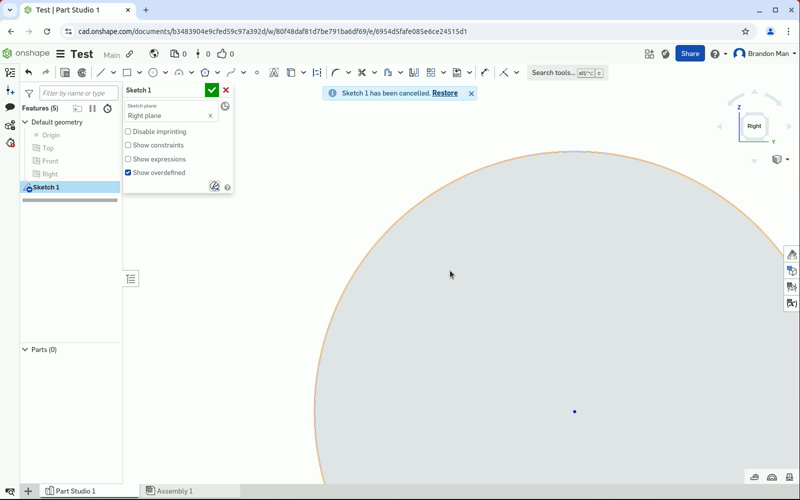
click(450, 270)
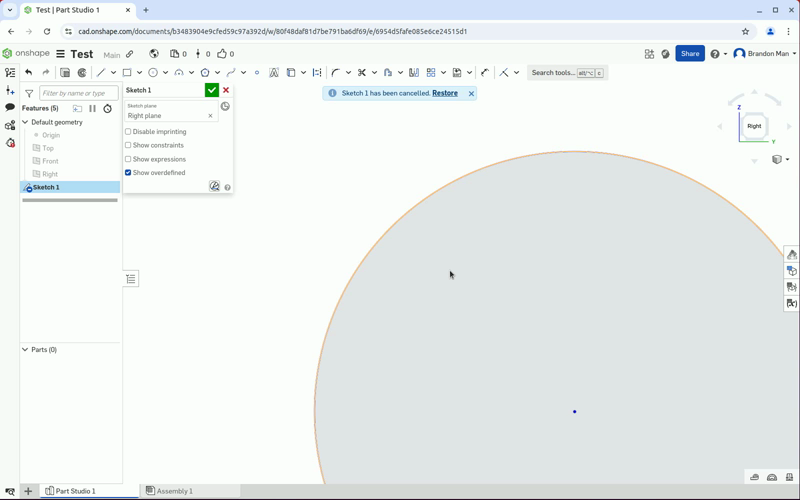
scroll(-6)
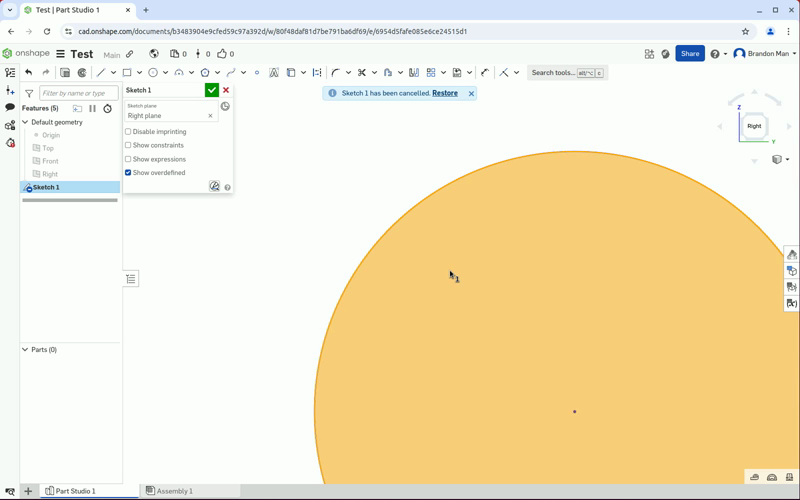
scroll(-6)
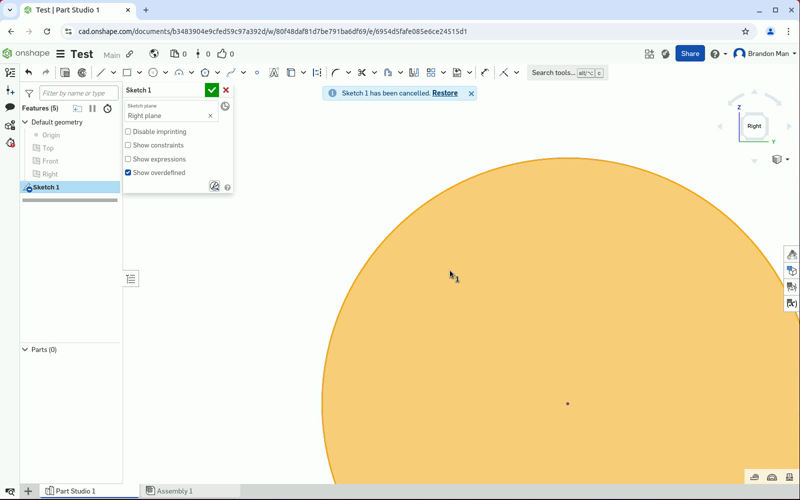
scroll(-6)
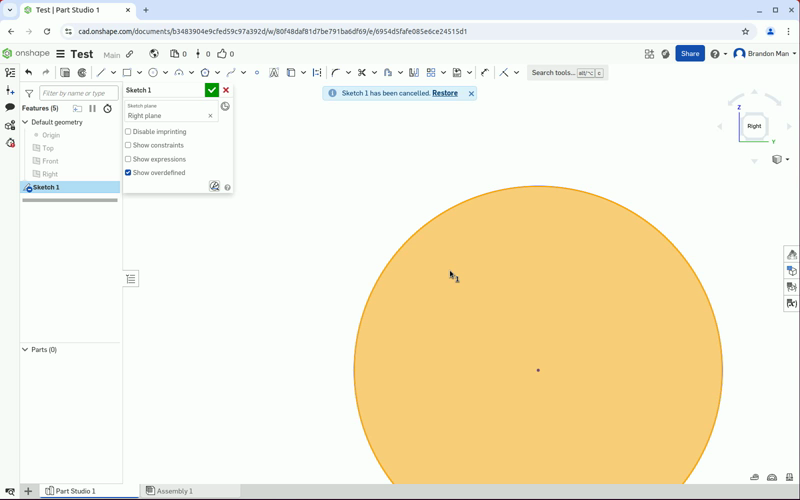
scroll(-6)
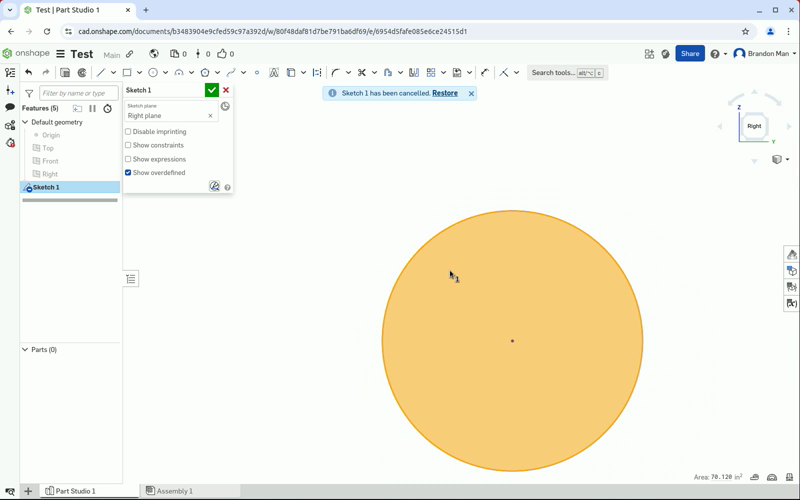
scroll(-6)
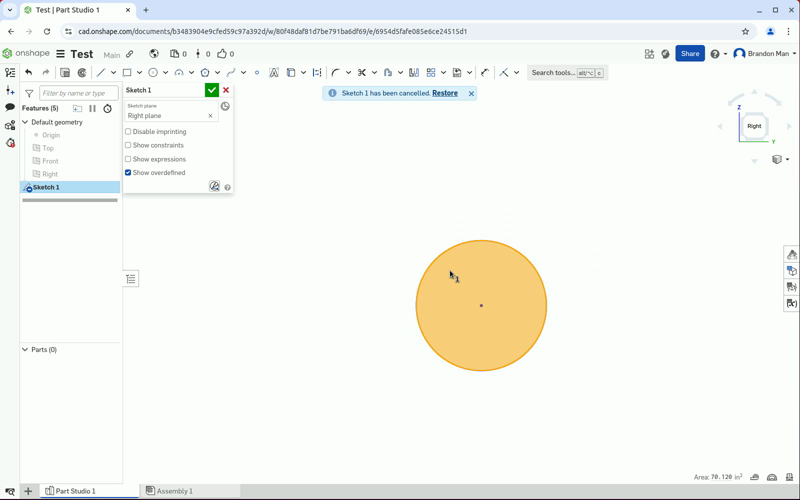
scroll(-6)
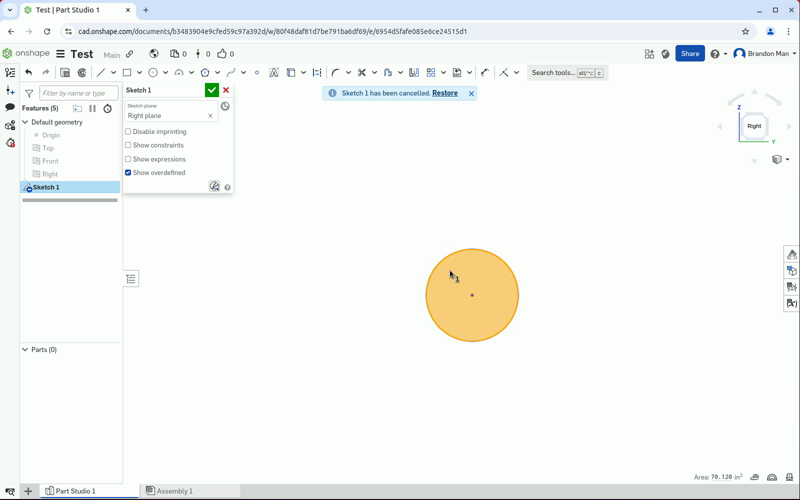
scroll(-6)
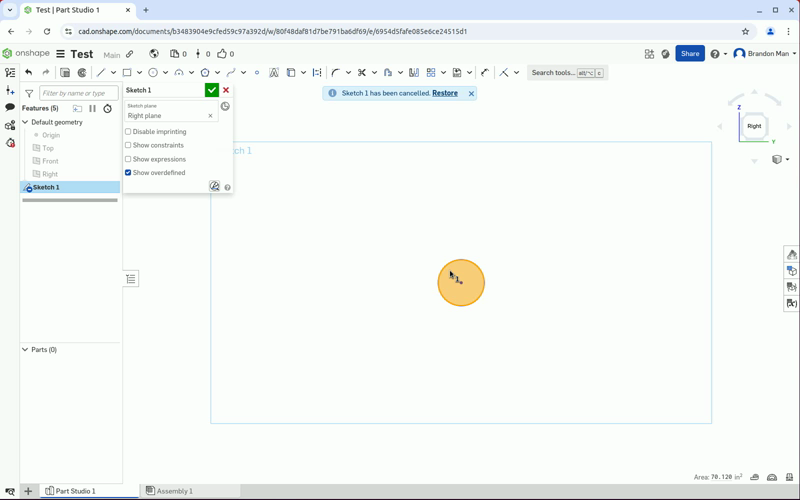
mouse_move(73, 352)
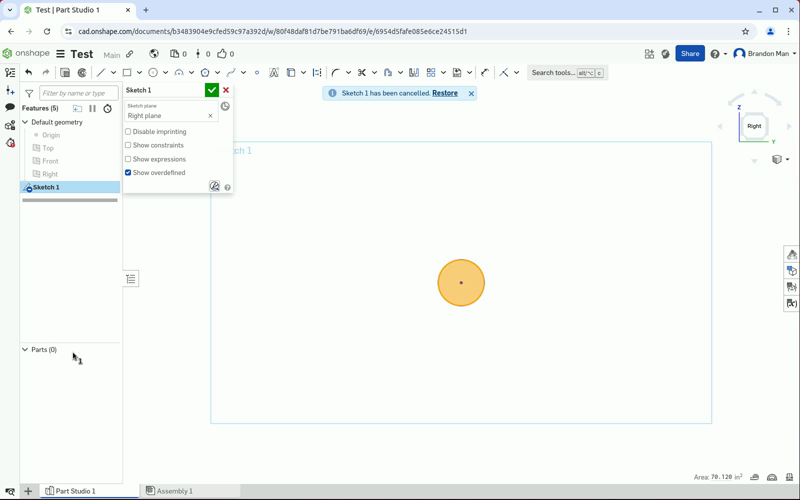
key(shift+y)
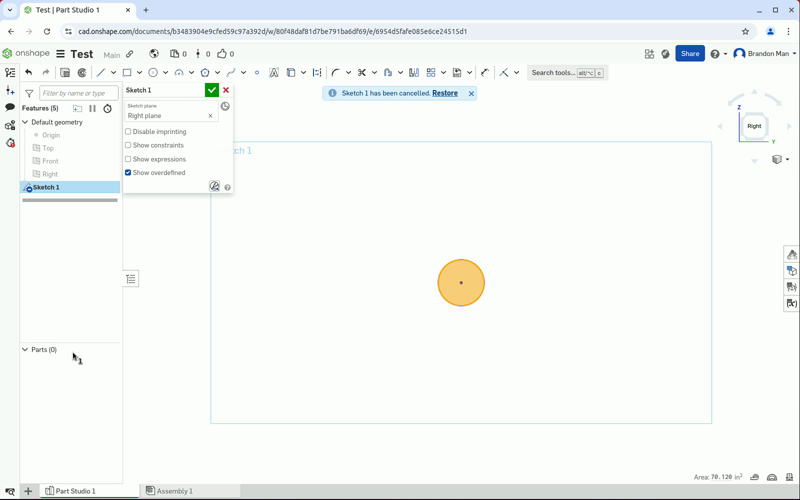
key(shift+e)
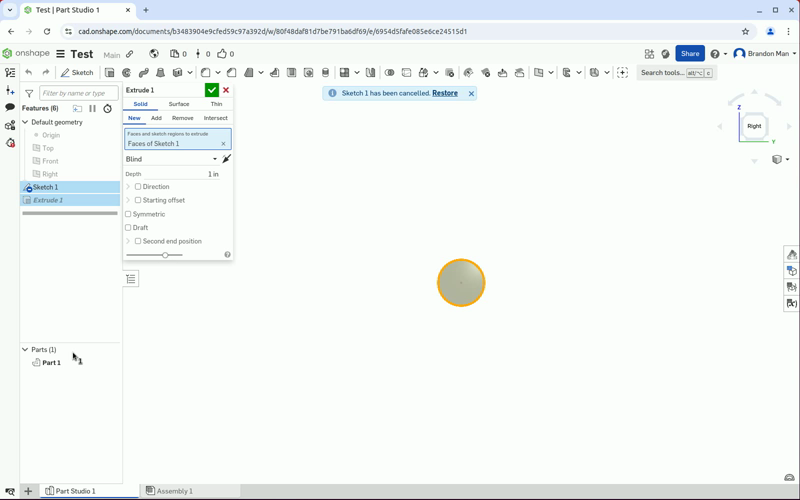
mouse_move(143, 106)
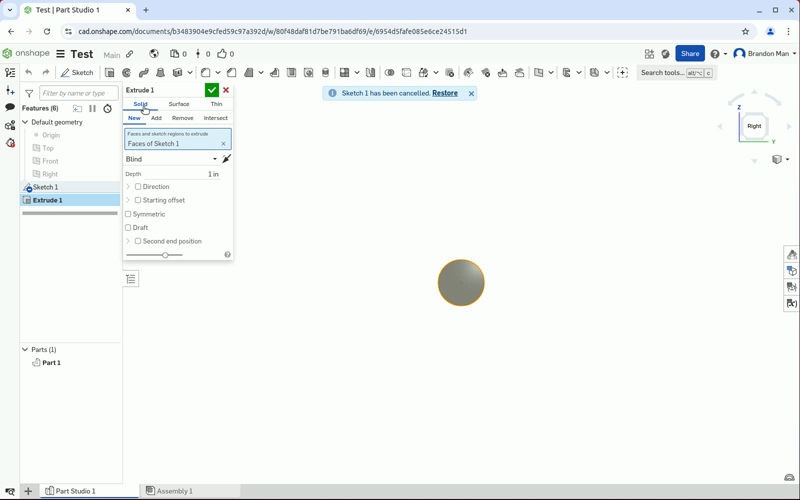
click(143, 106)
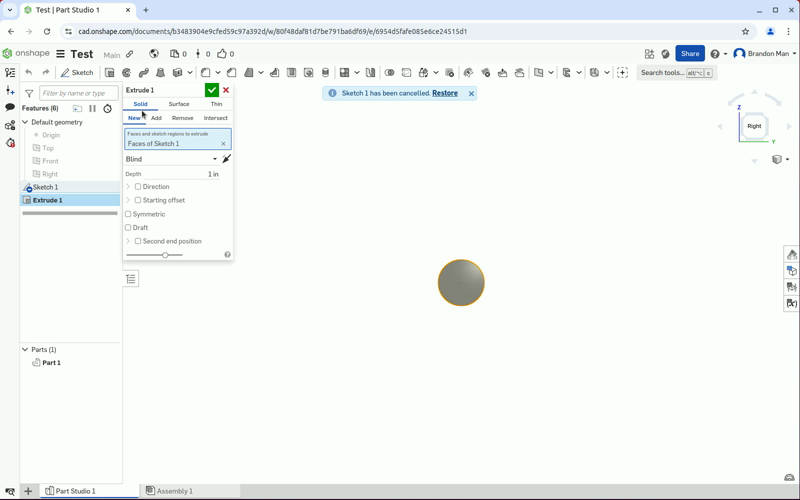
mouse_move(137, 120)
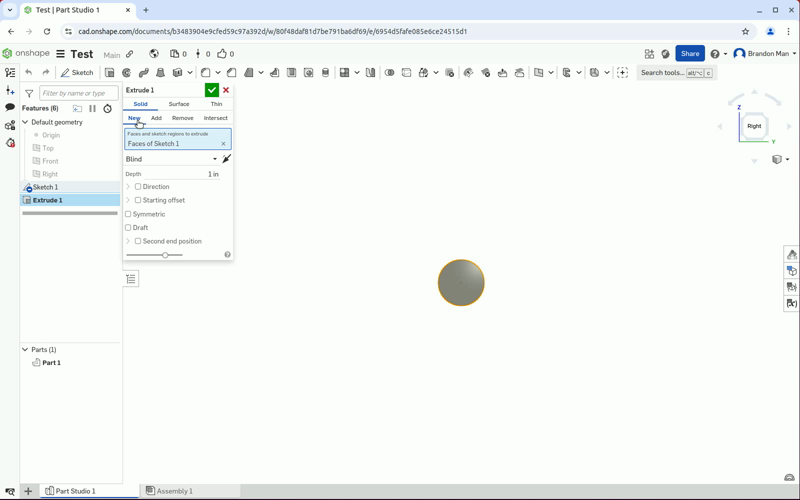
click(137, 120)
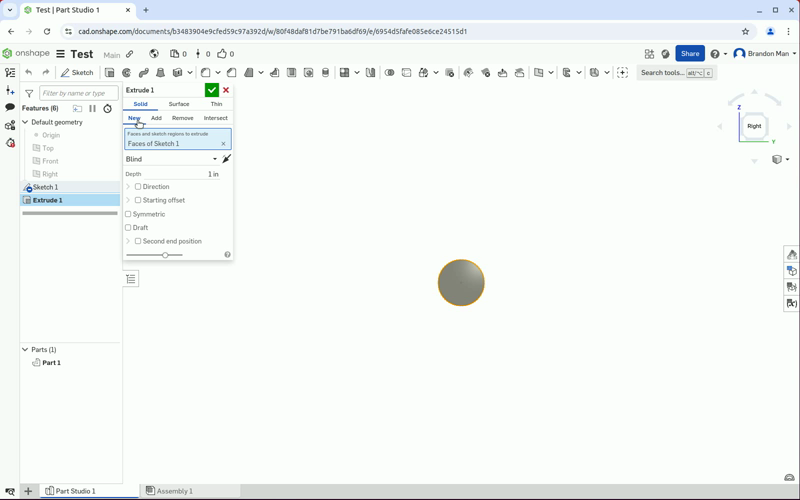
key(tab, 4)
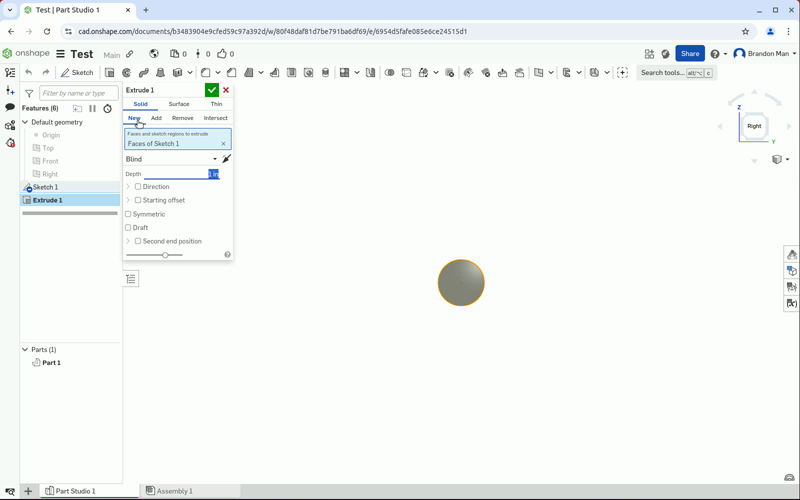
text(12.998)
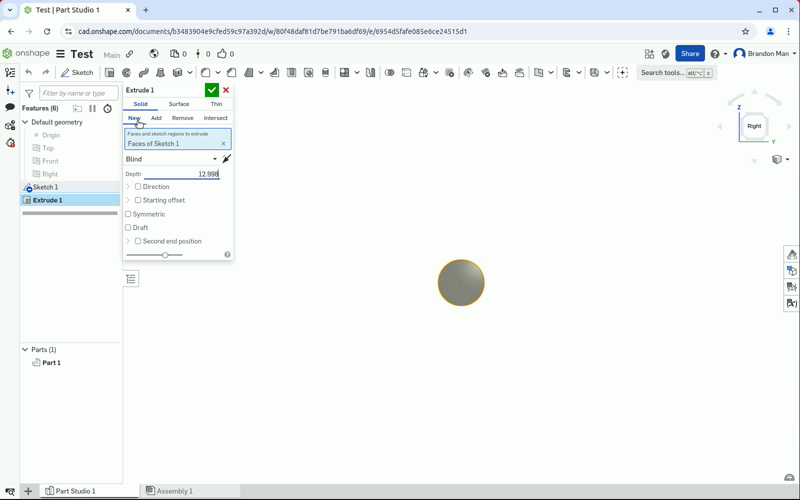
key(enter)
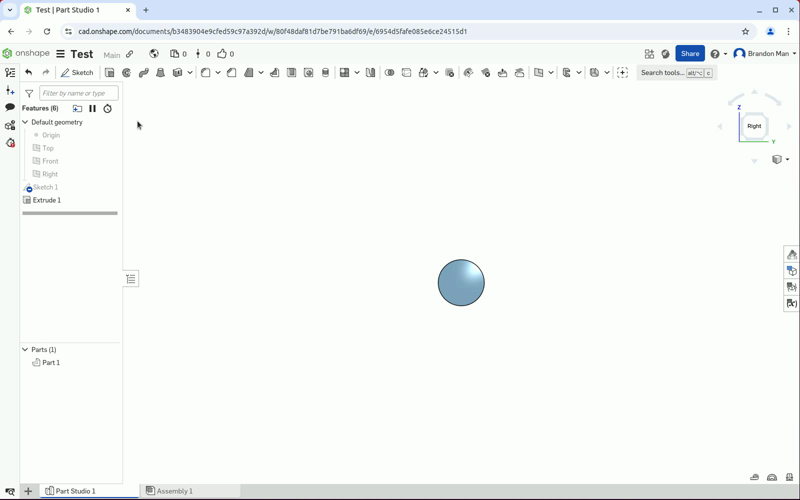
key(shift+h)
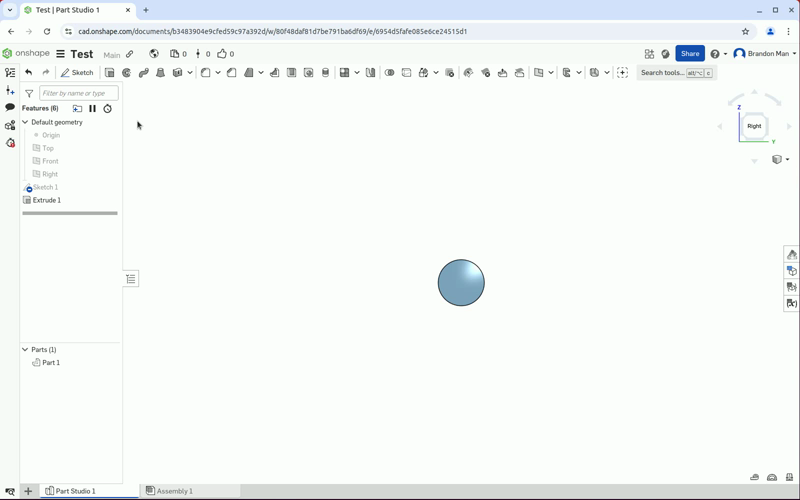
key(shift+h)
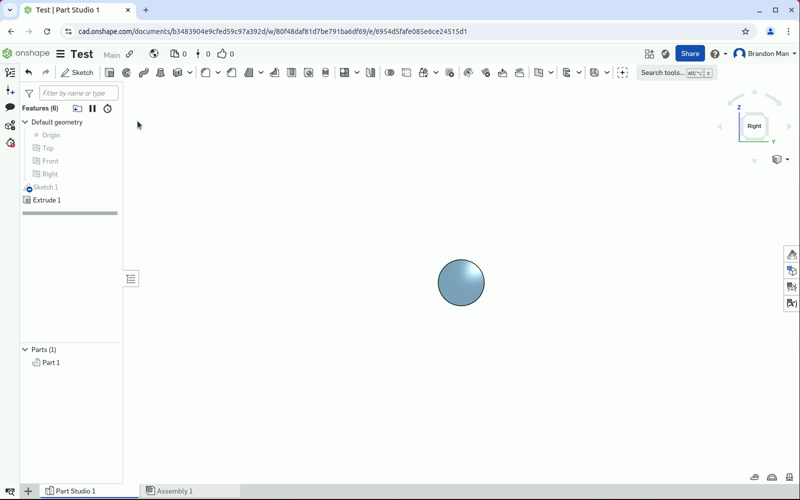
mouse_move(73, 189)
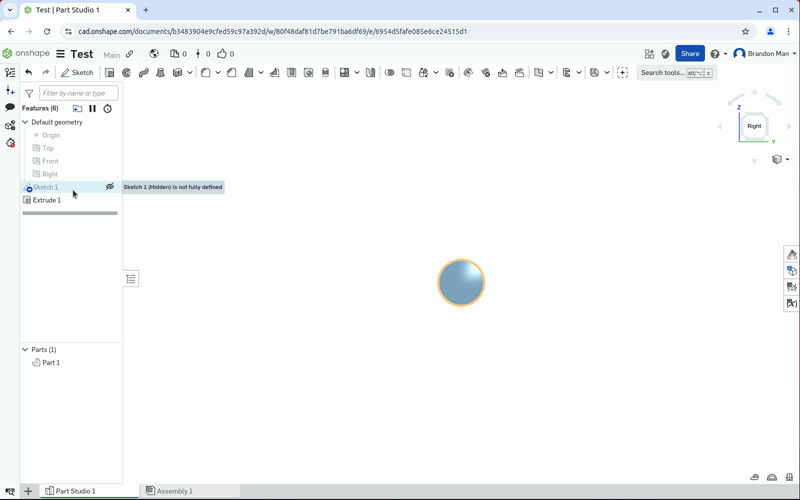
click(73, 189)
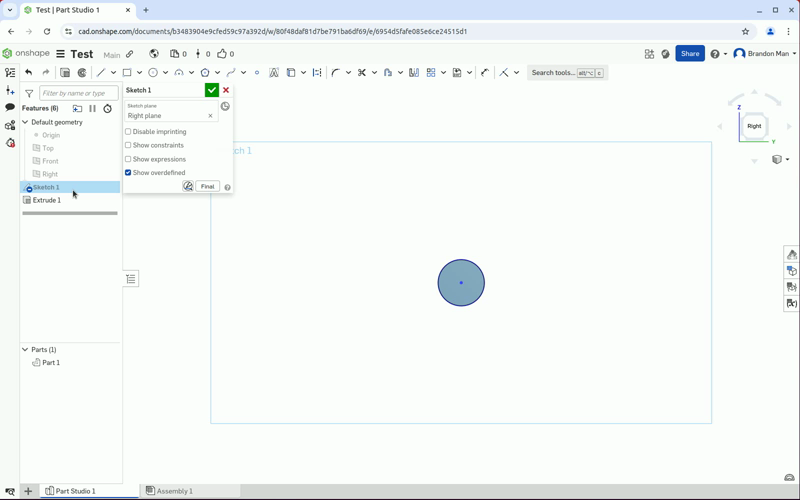
mouse_move(229, 92)
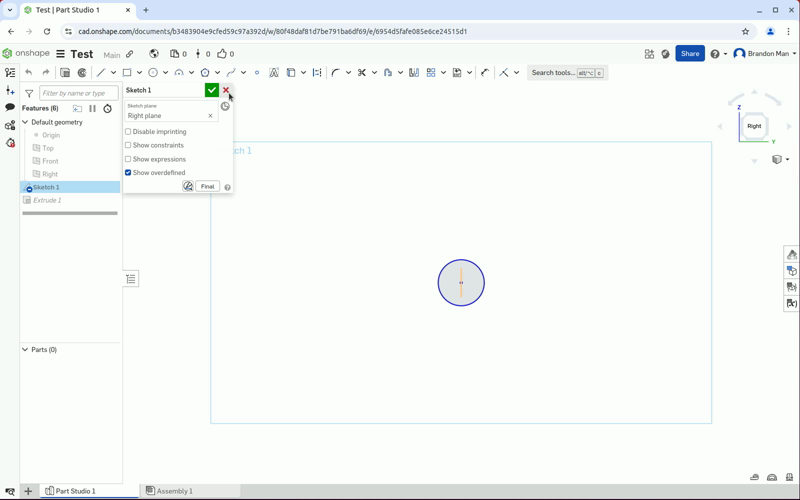
click(229, 92)
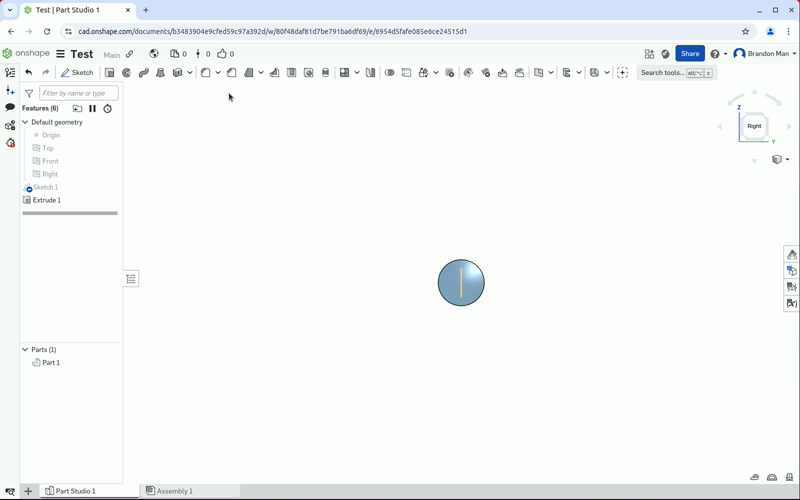
mouse_move(541, 75)
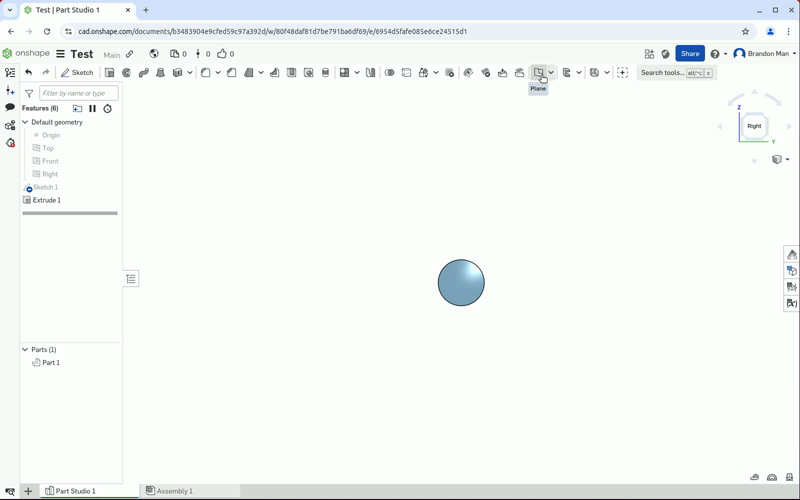
click(541, 75)
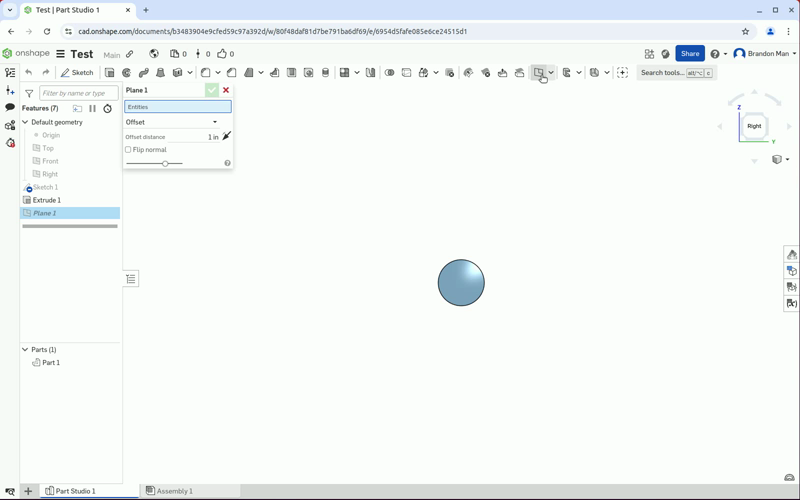
mouse_move(73, 176)
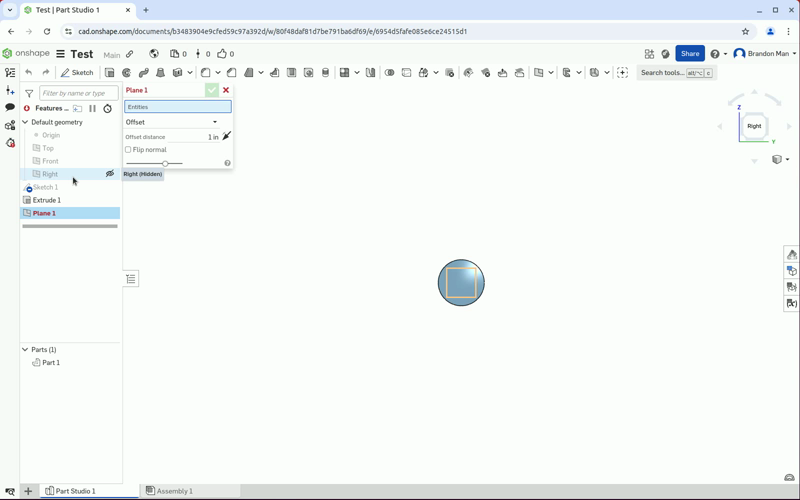
click(73, 176)
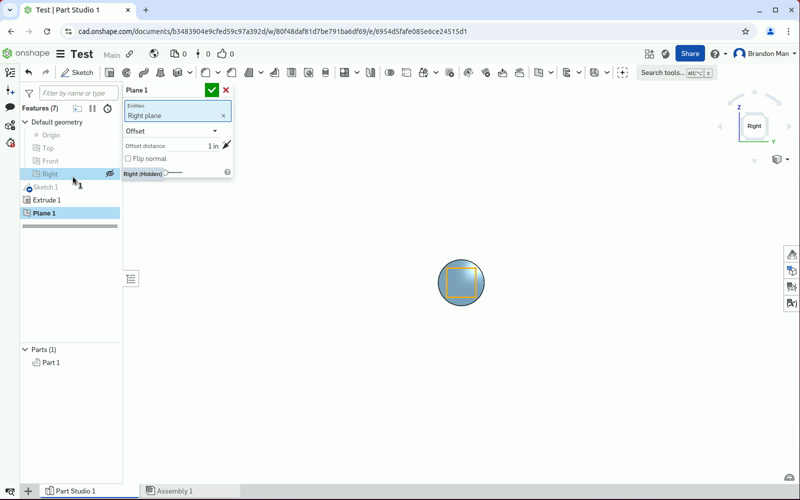
key(tab, 2)
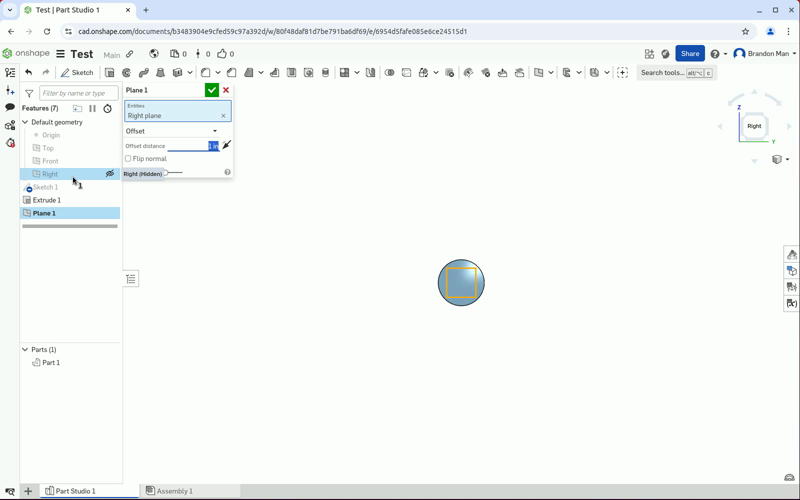
text(13.002)
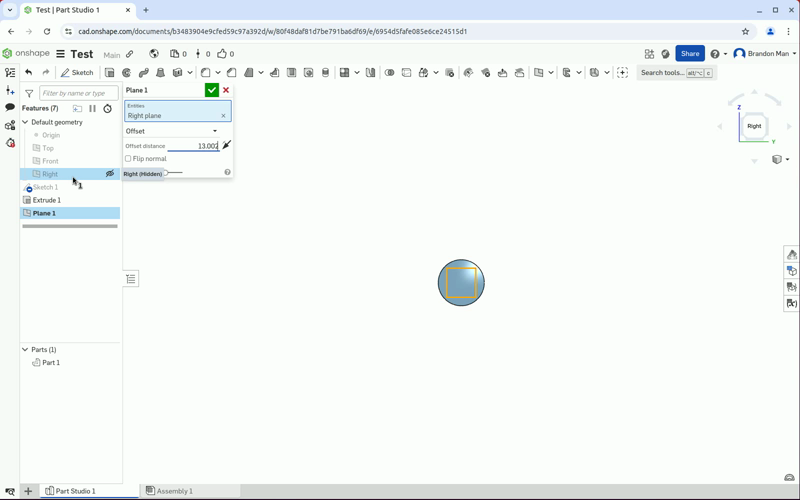
key(enter, 2)
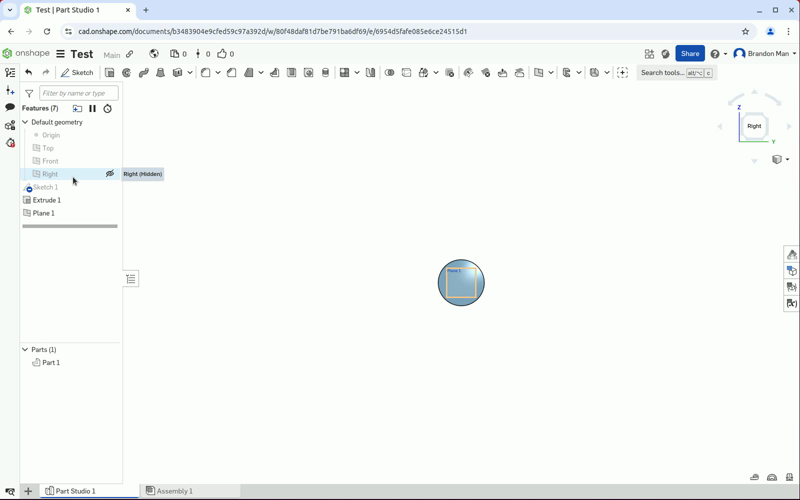
key(shift+s)
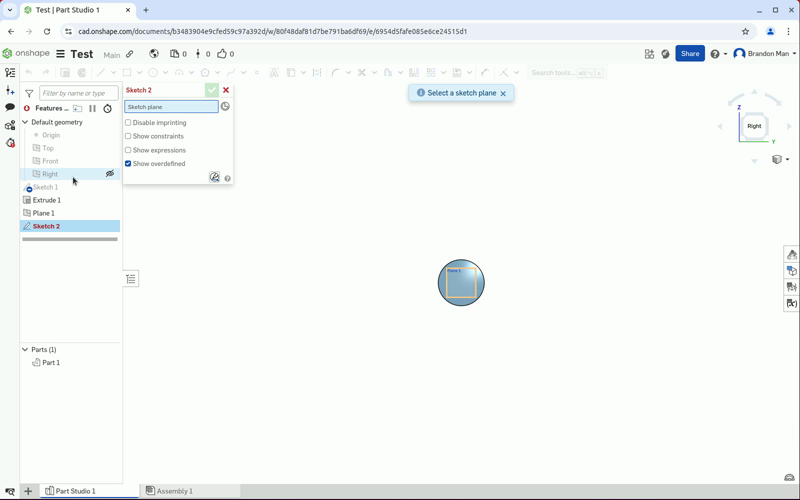
mouse_move(73, 215)
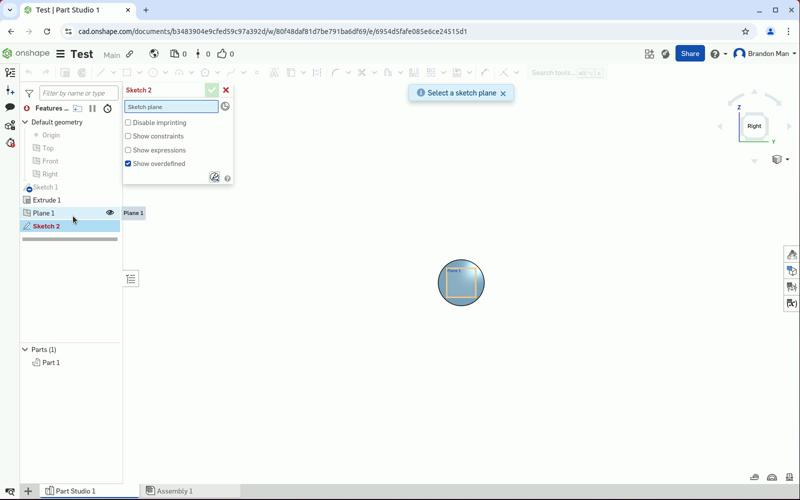
click(73, 215)
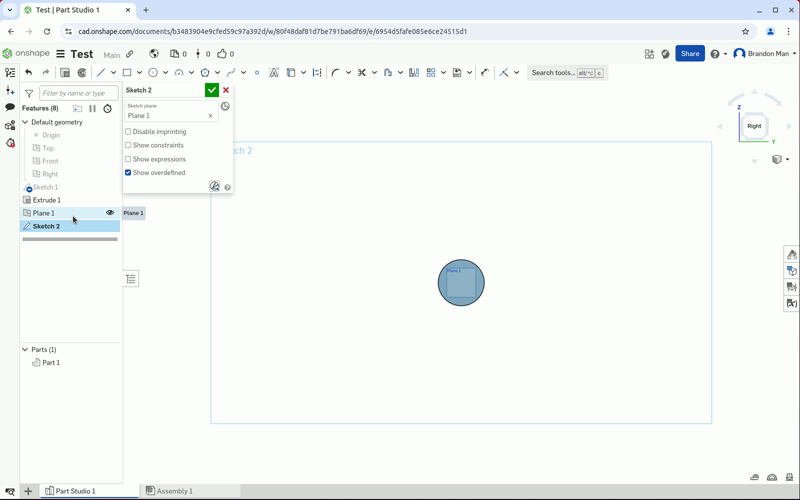
mouse_move(73, 352)
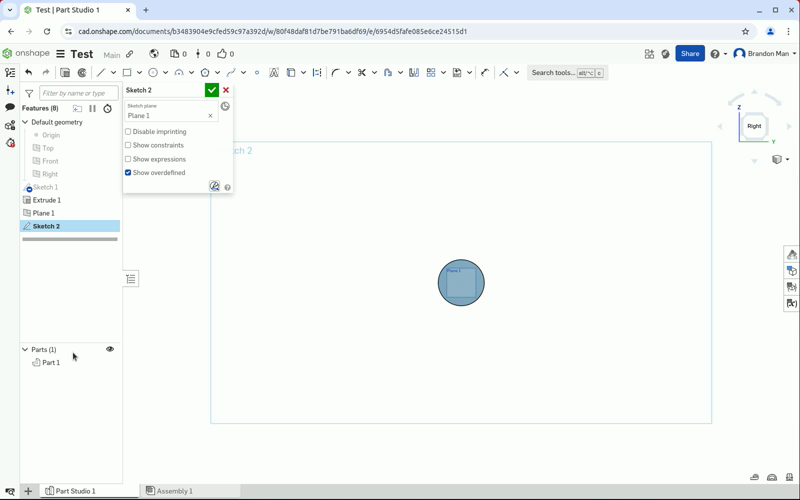
key(y)
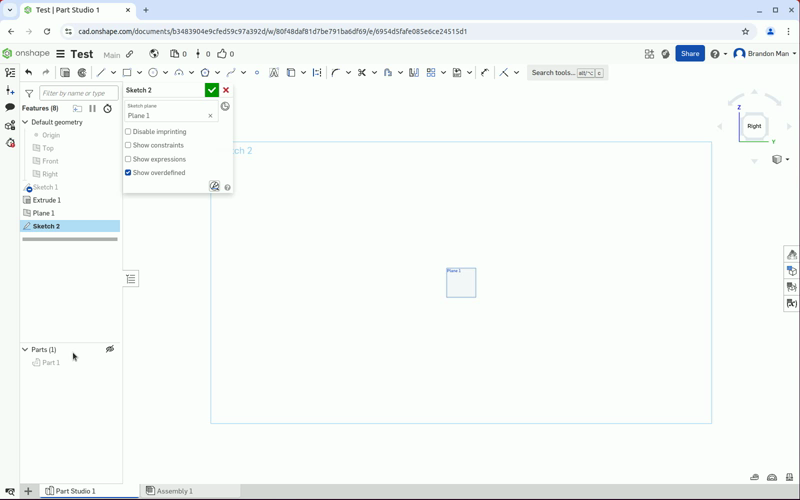
key(c)
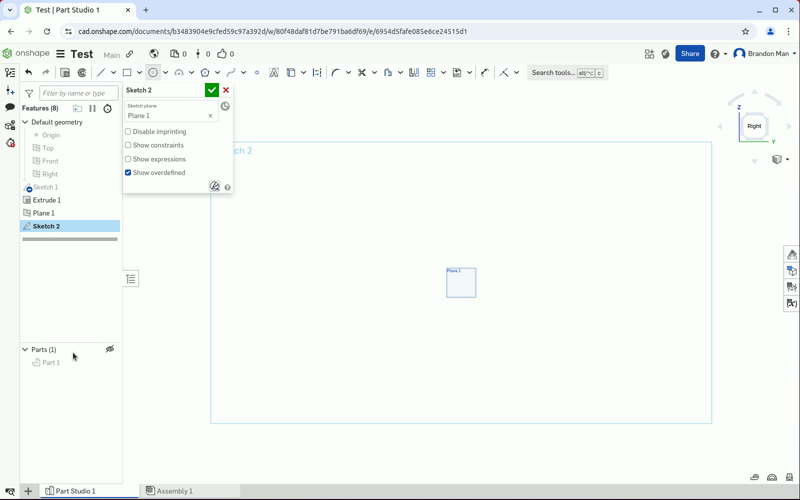
key_down(shift)
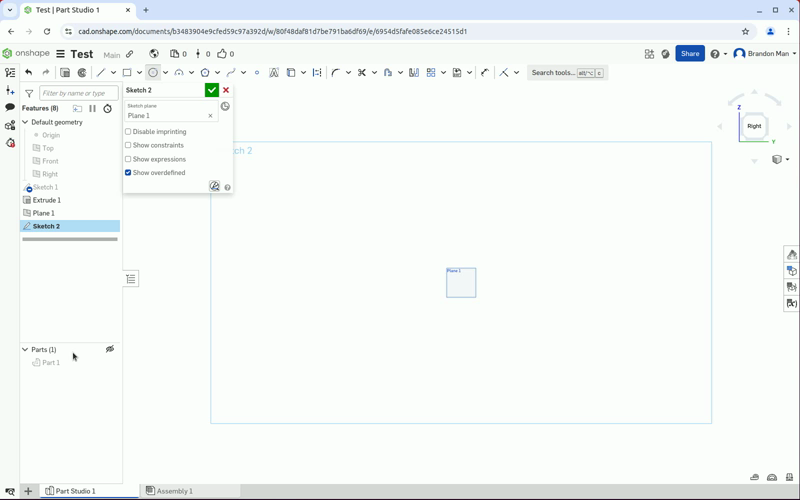
mouse_move(461, 282)
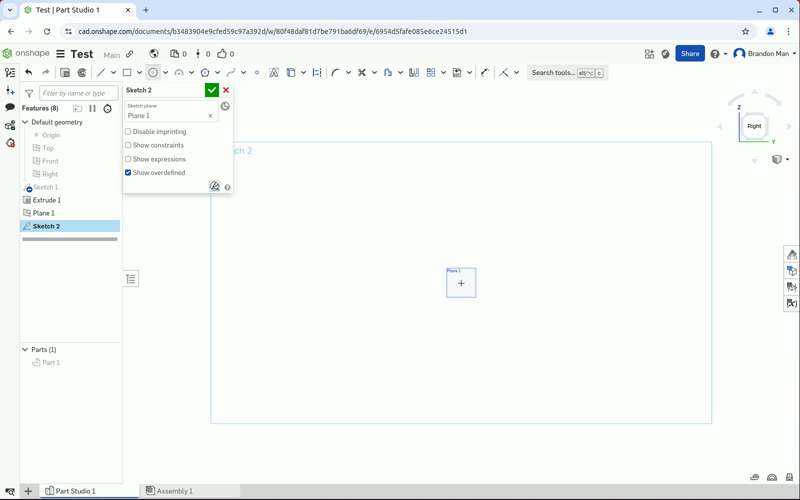
click(461, 282)
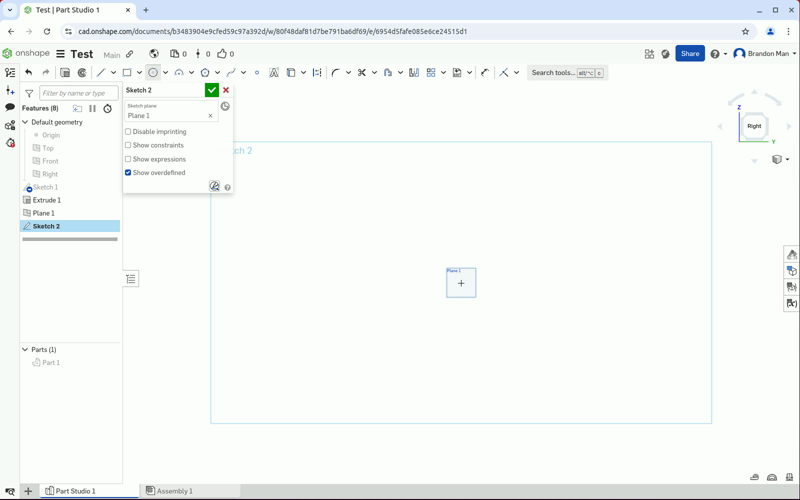
key_up(shift)
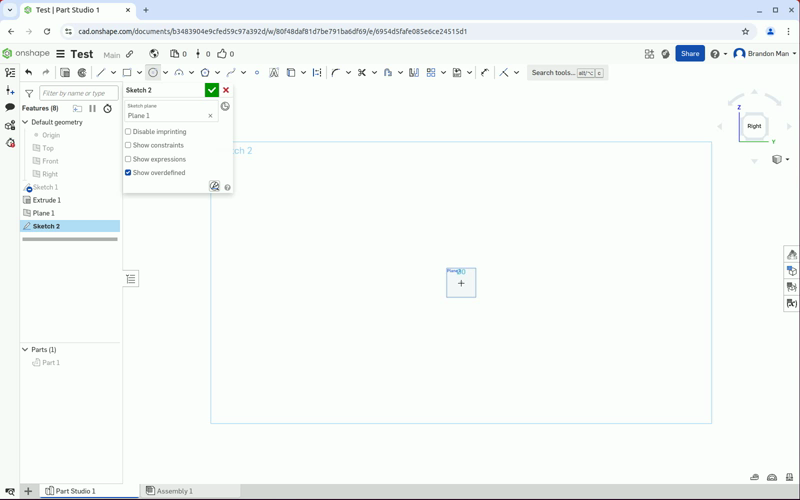
mouse_move(468, 282)
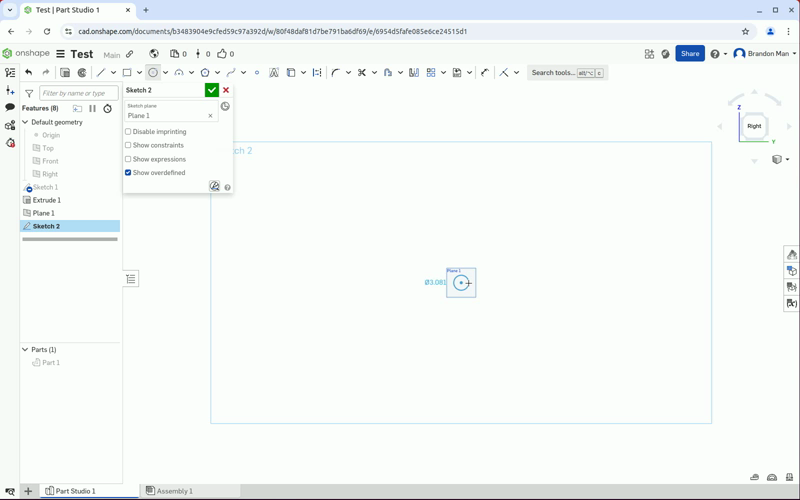
click(468, 282)
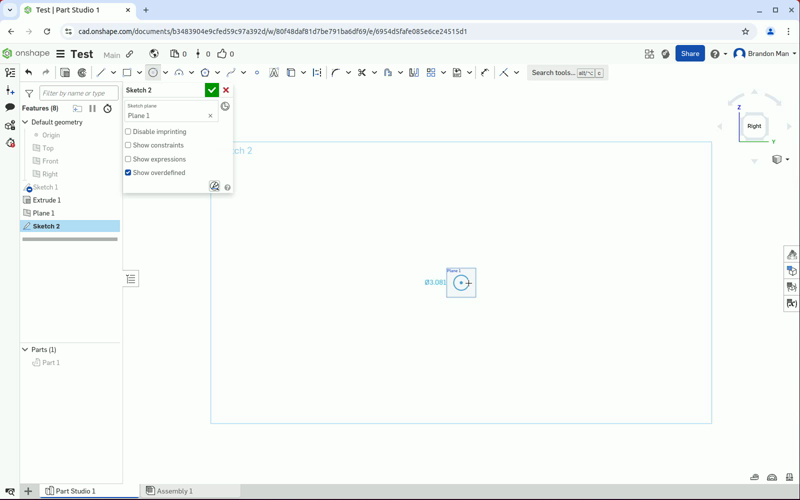
key(esc)
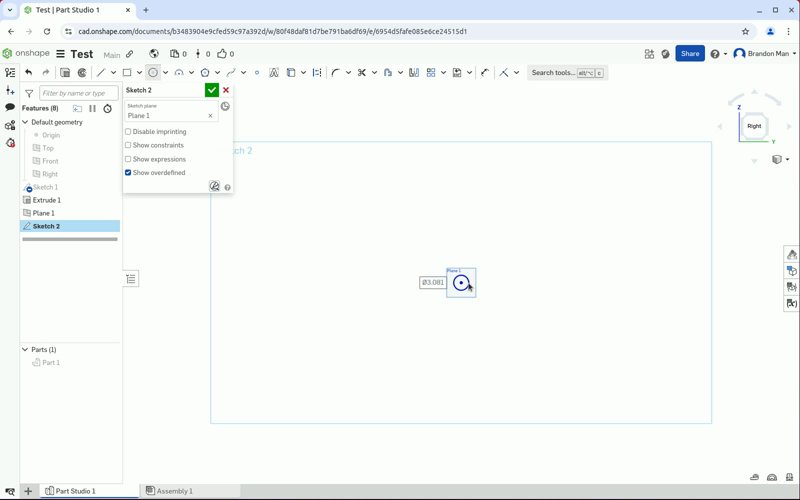
mouse_move(461, 279)
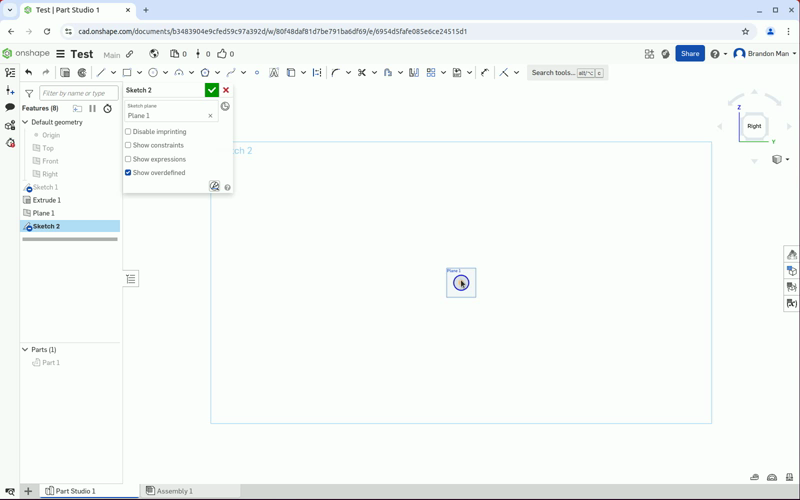
scroll(6)
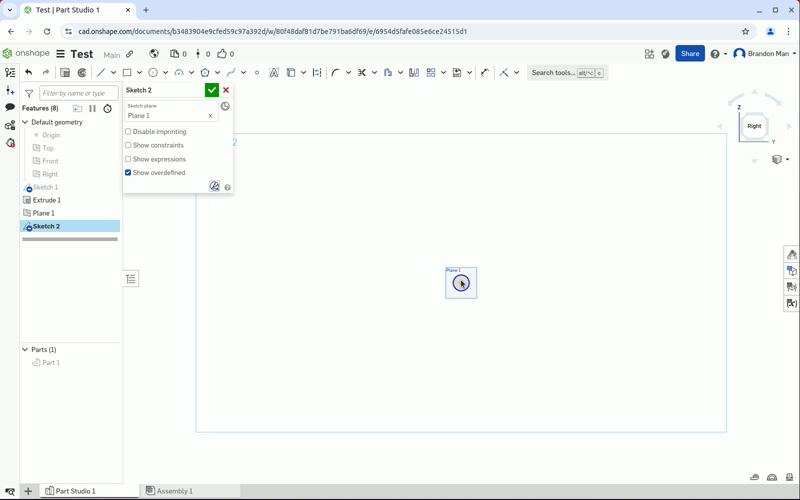
scroll(6)
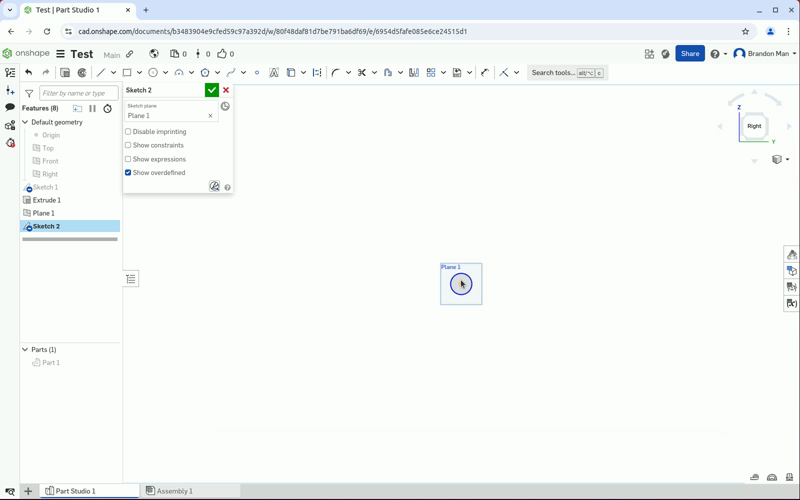
scroll(6)
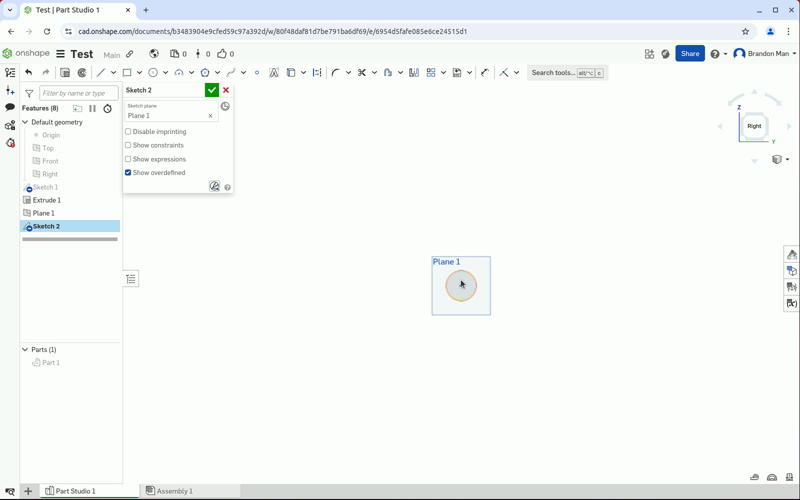
scroll(6)
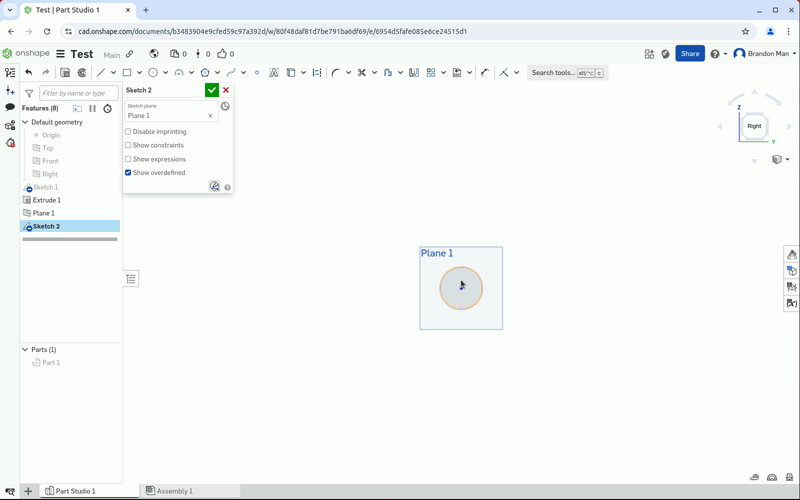
scroll(6)
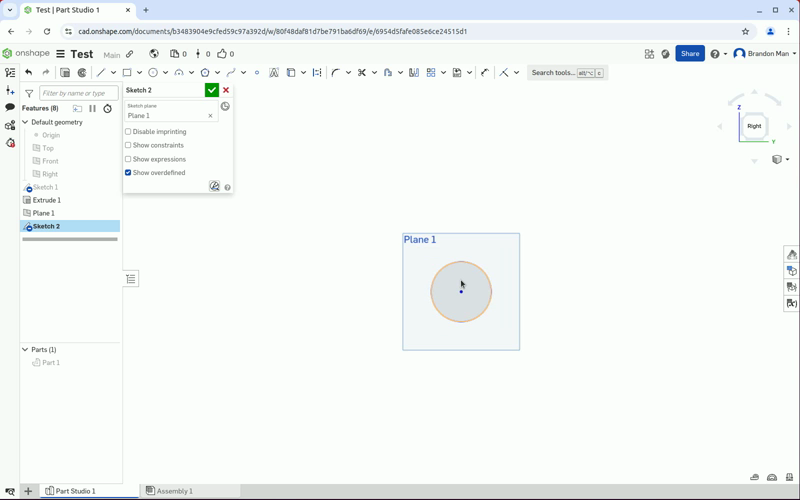
scroll(6)
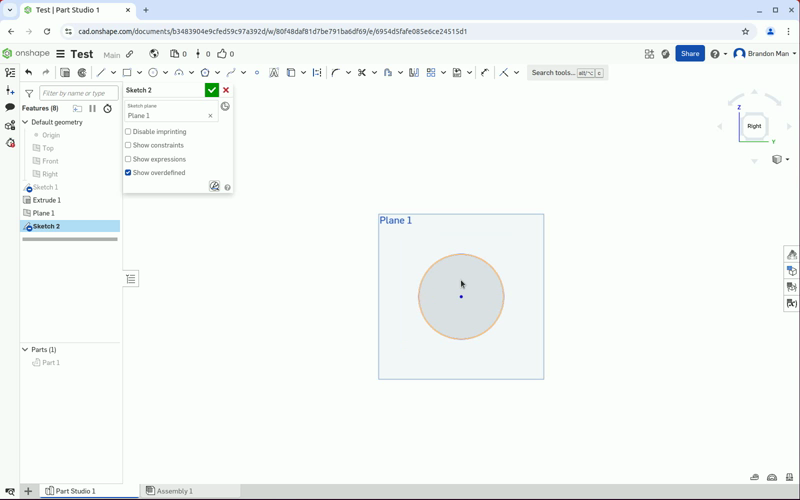
scroll(6)
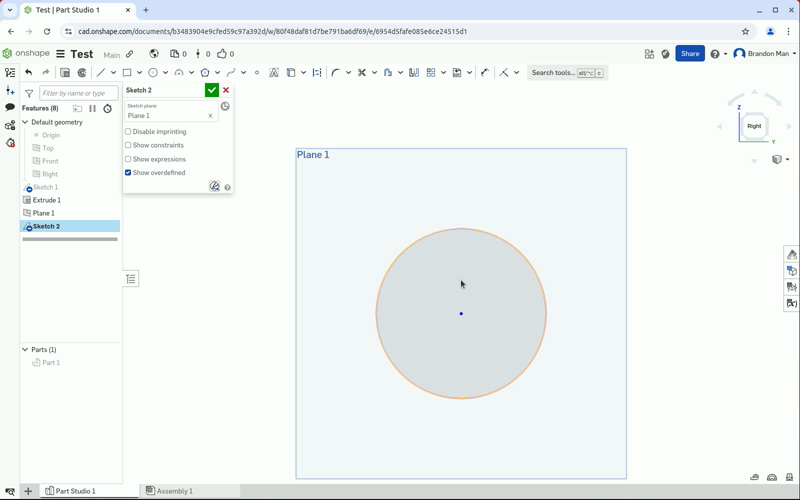
click(461, 279)
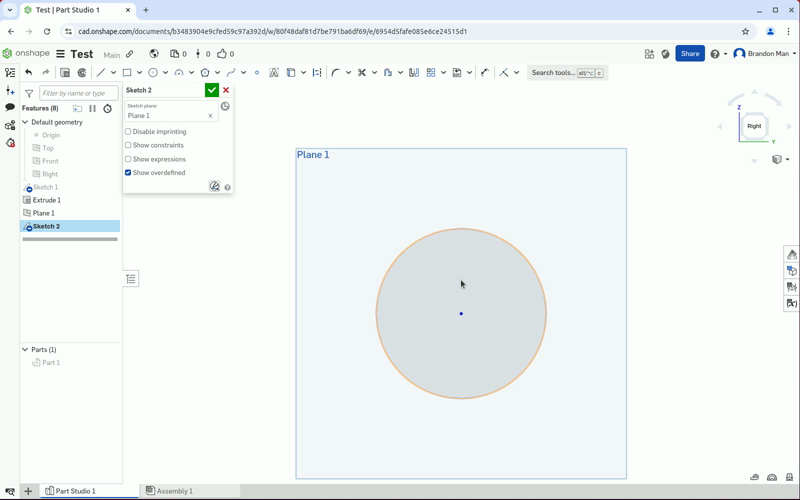
scroll(-6)
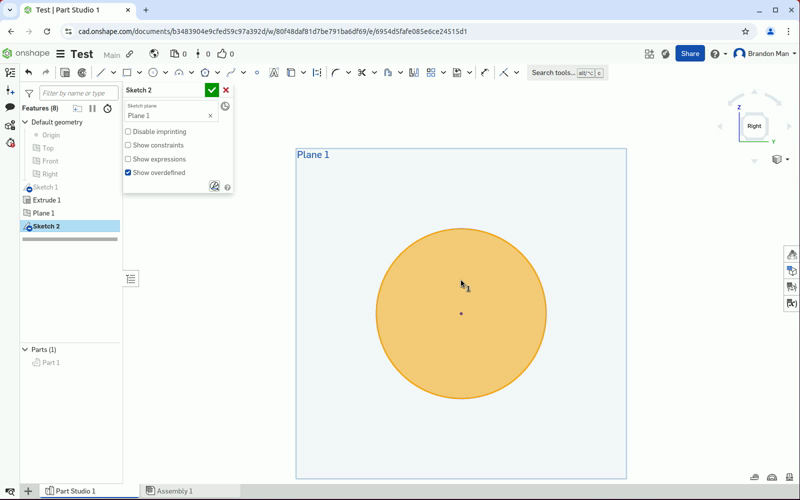
scroll(-6)
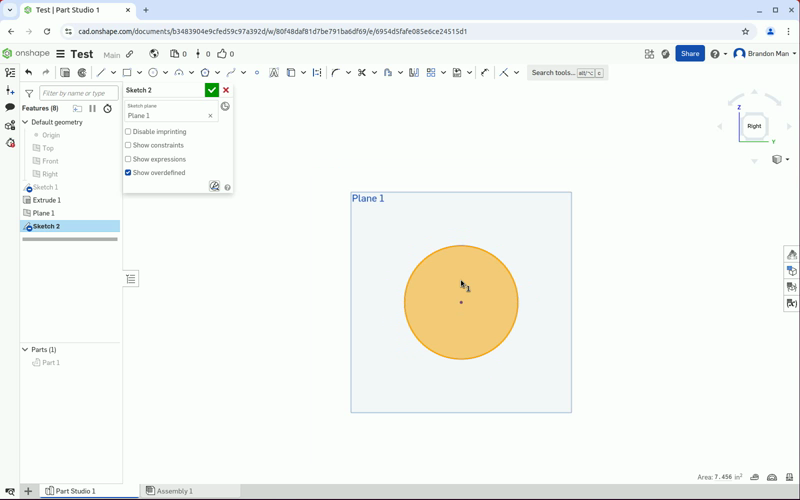
scroll(-6)
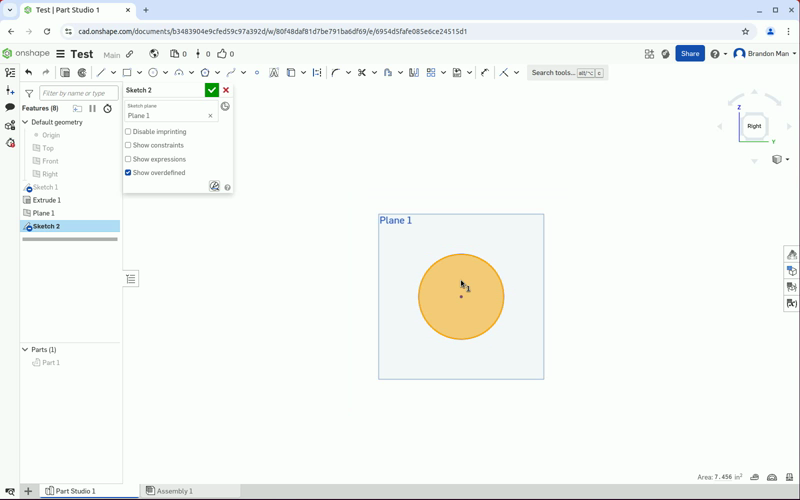
scroll(-6)
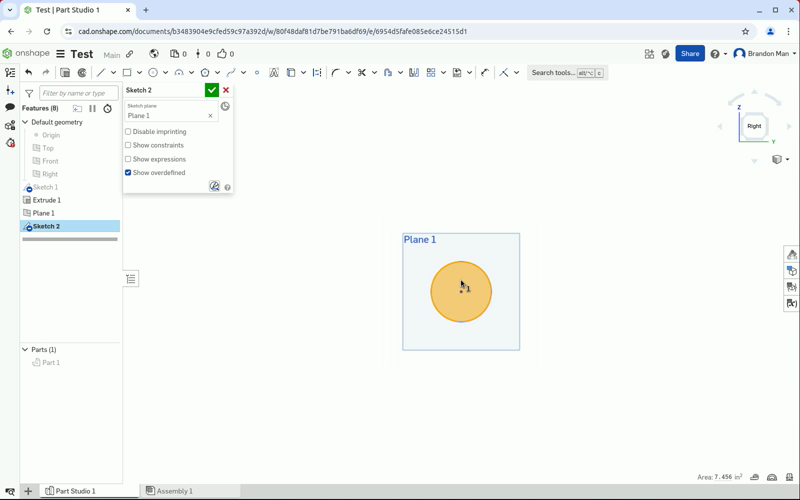
scroll(-6)
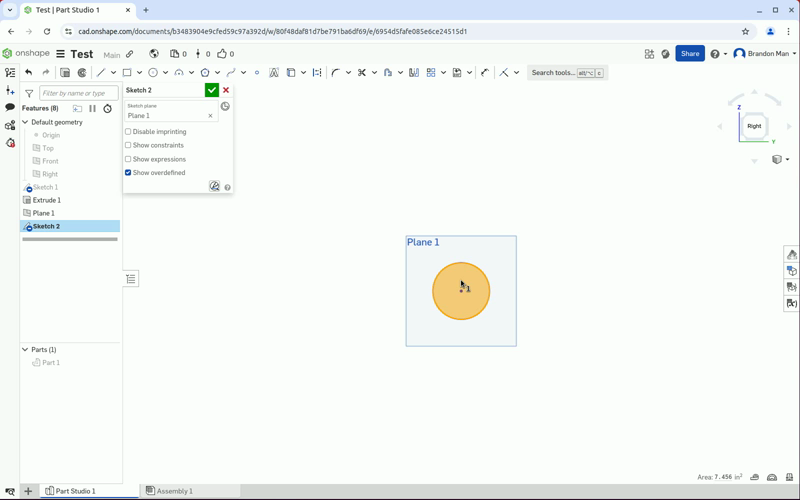
scroll(-6)
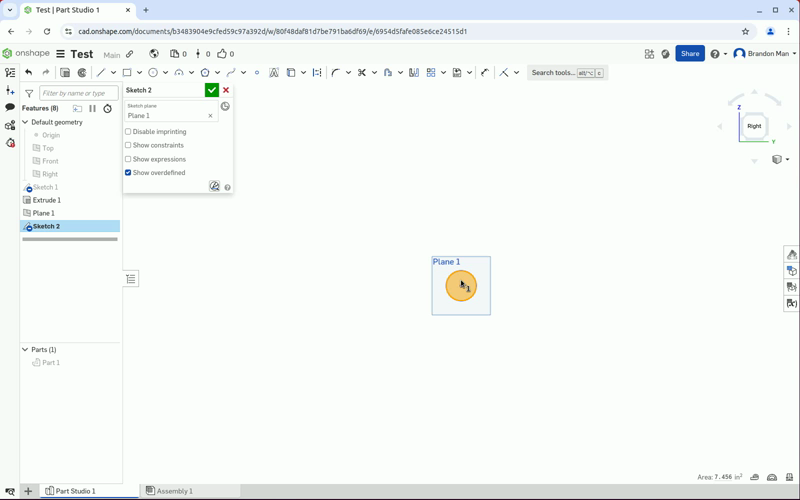
scroll(-6)
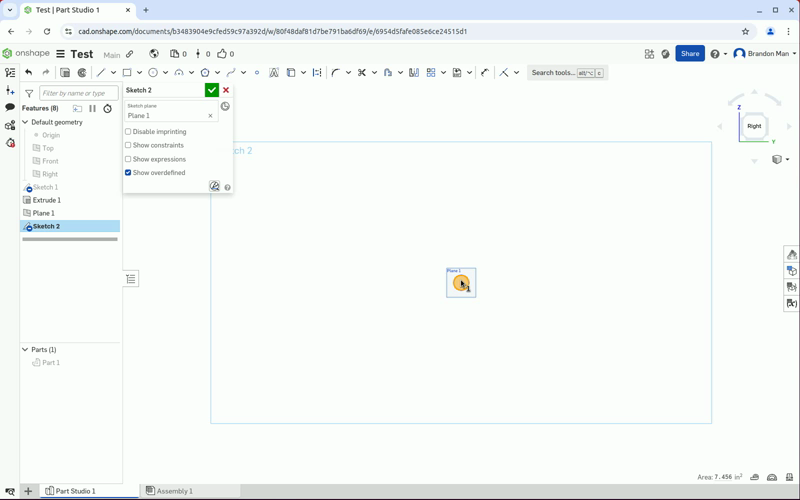
mouse_move(73, 352)
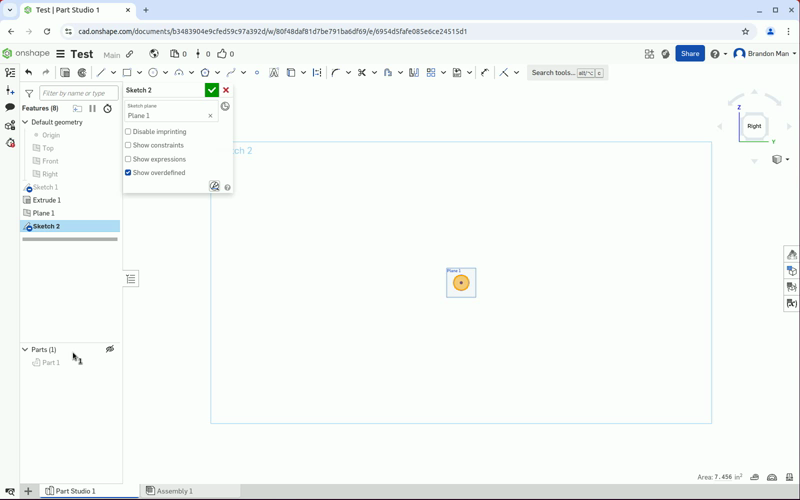
key(shift+y)
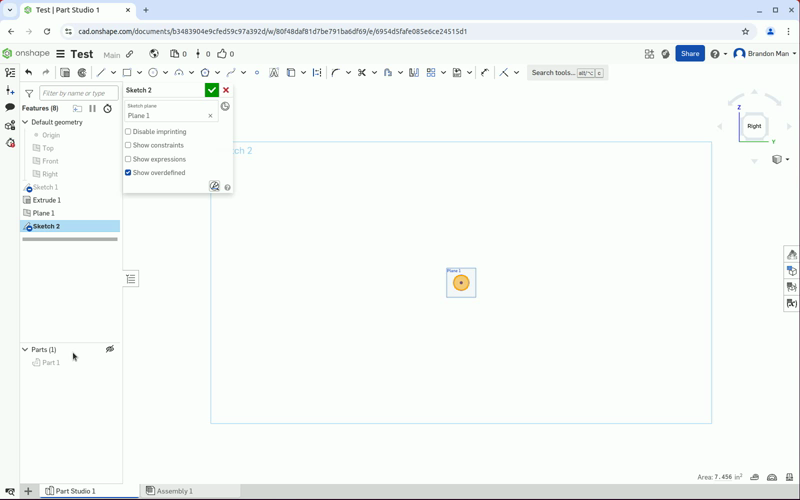
key(shift+e)
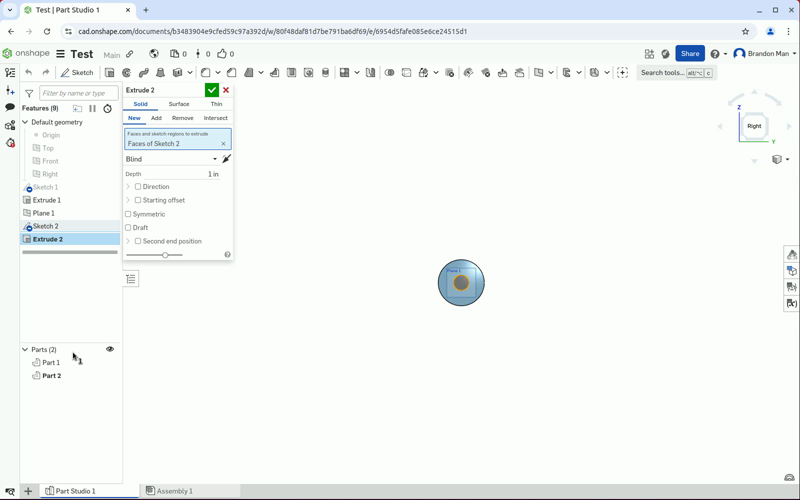
mouse_move(143, 106)
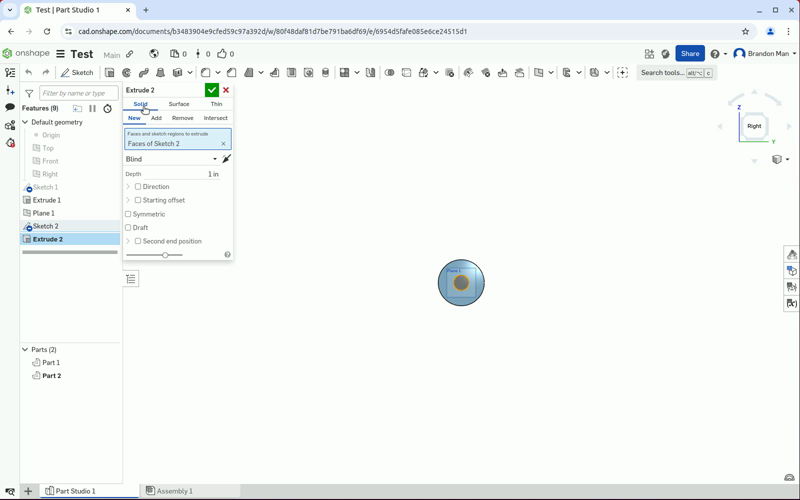
click(143, 106)
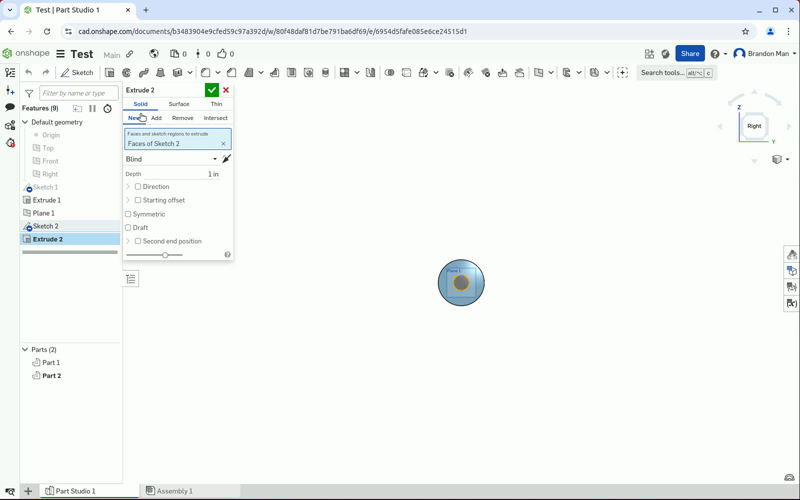
mouse_move(137, 120)
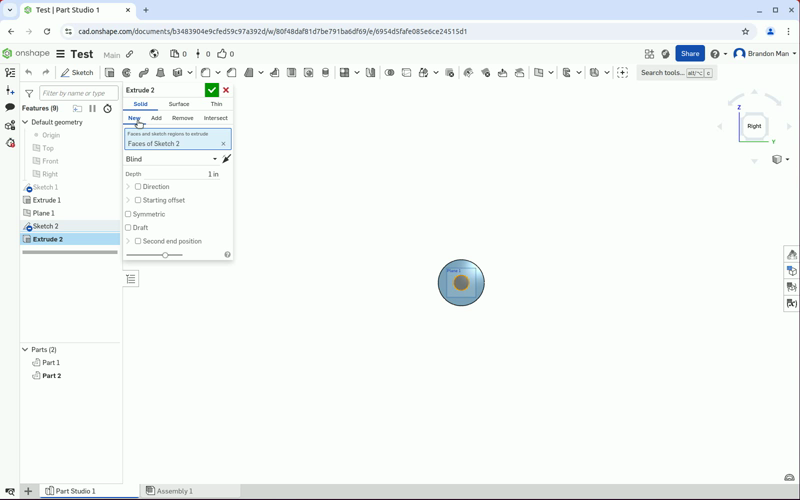
click(137, 120)
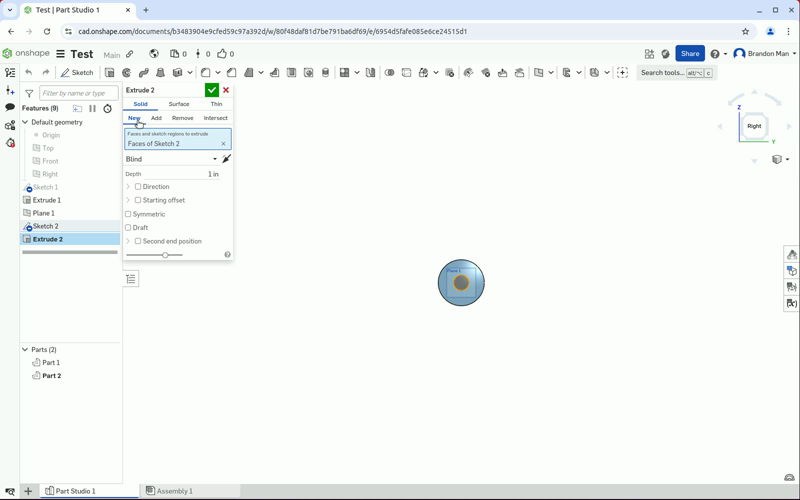
key(tab, 4)
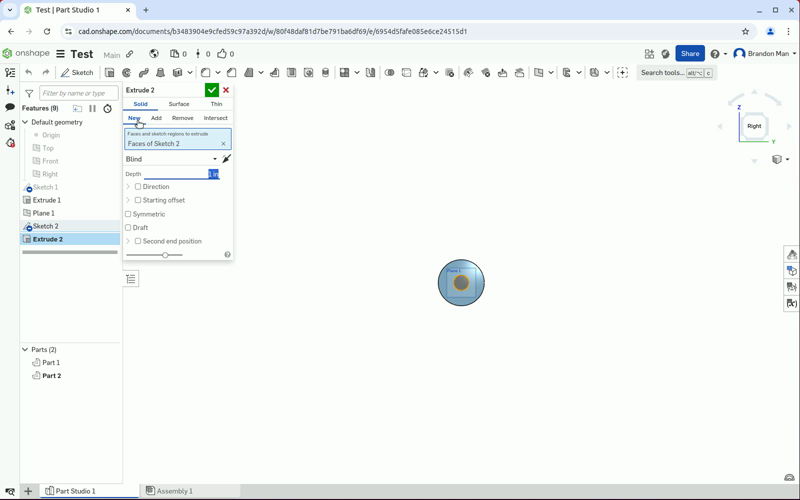
text(0.963)
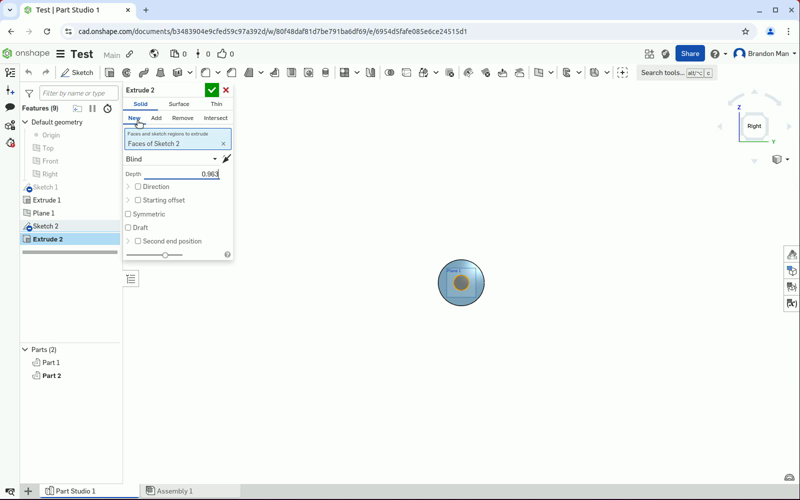
key(enter)
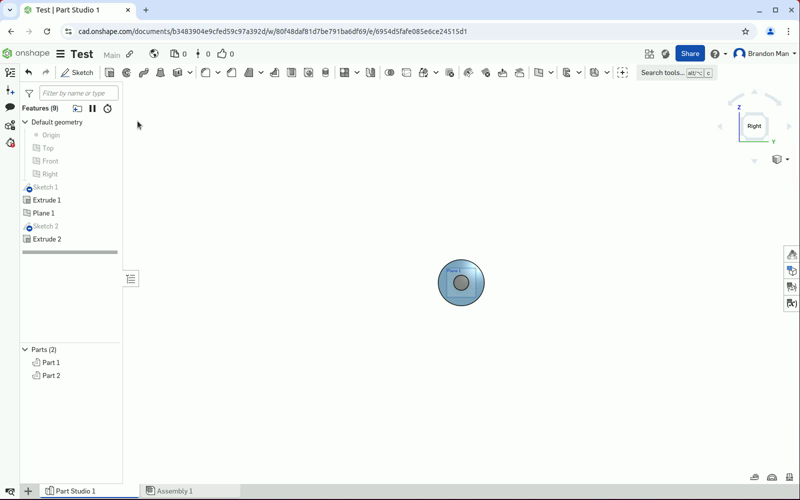
key(shift+h)
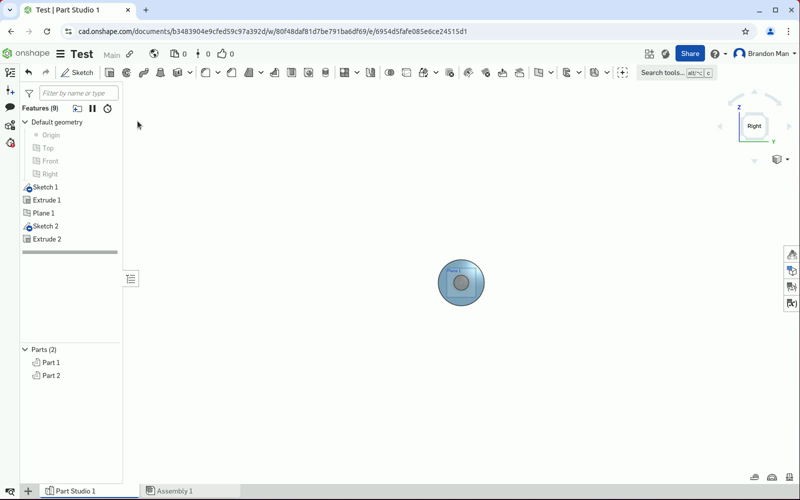
key(shift+h)
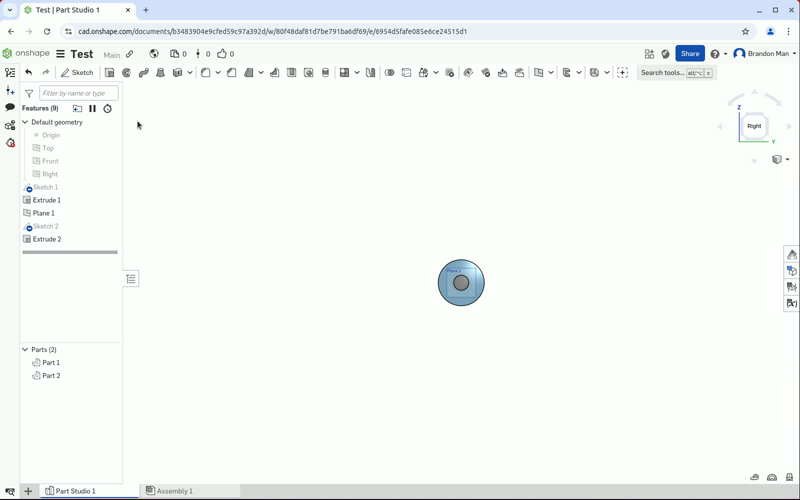
mouse_move(73, 189)
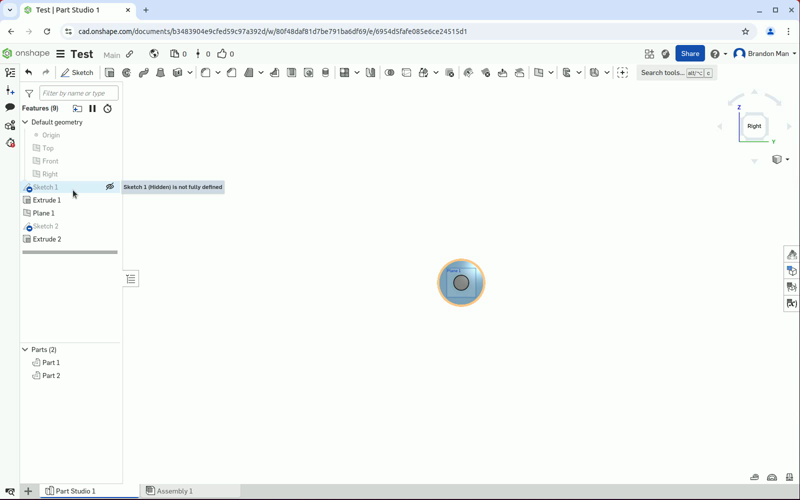
click(73, 189)
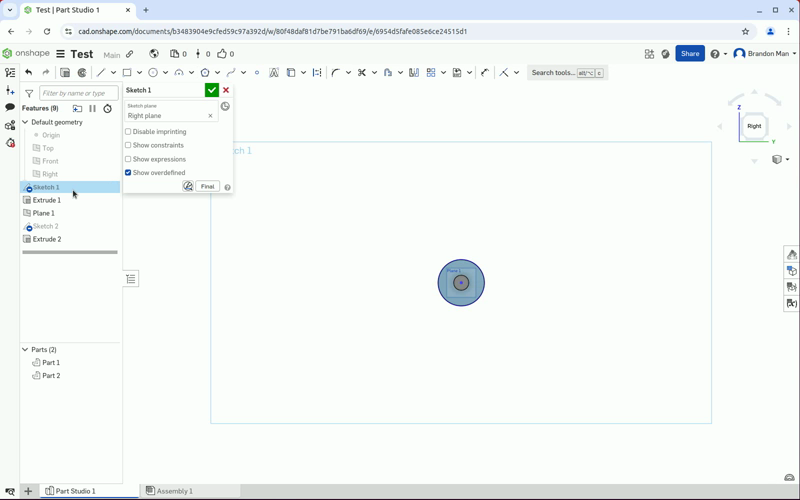
mouse_move(229, 92)
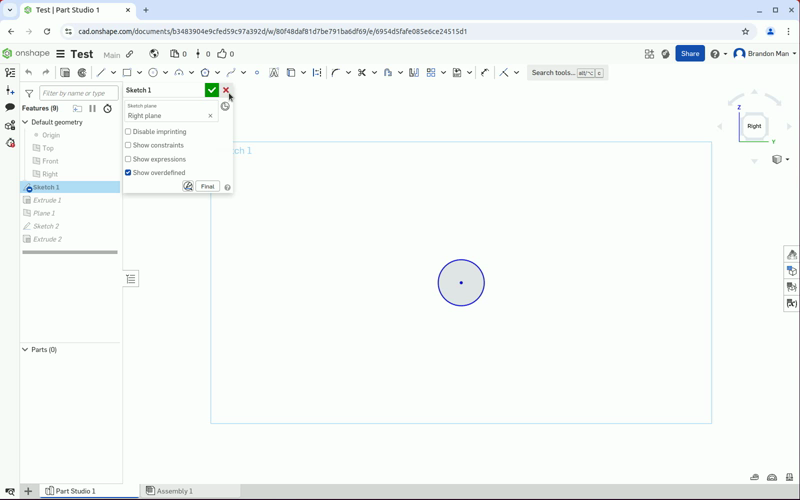
click(229, 92)
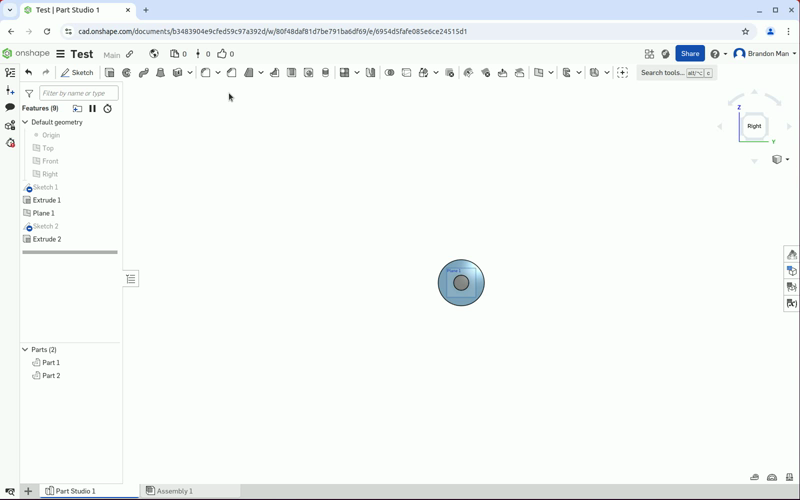
mouse_move(541, 75)
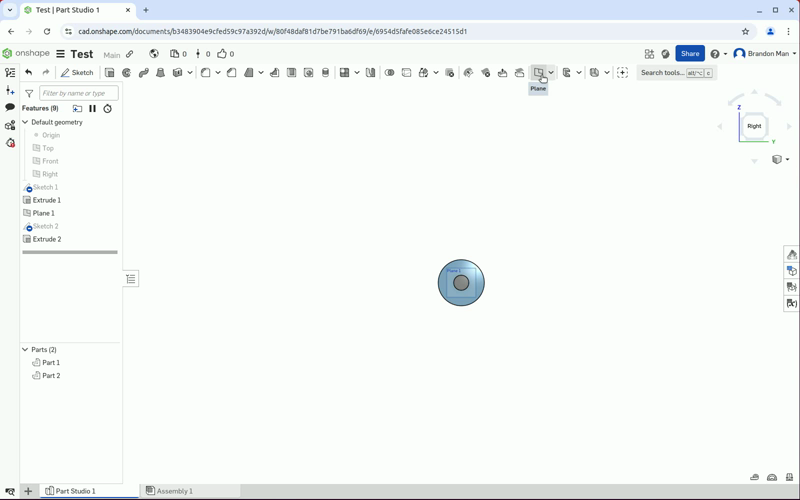
click(541, 75)
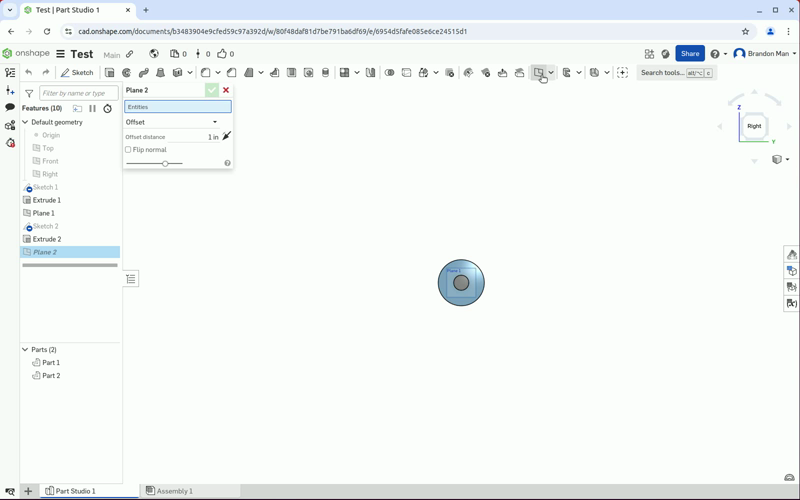
mouse_move(73, 176)
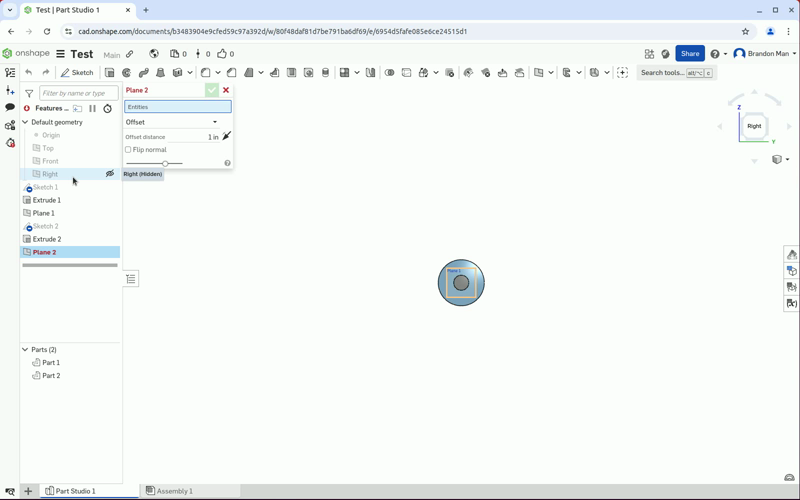
click(73, 176)
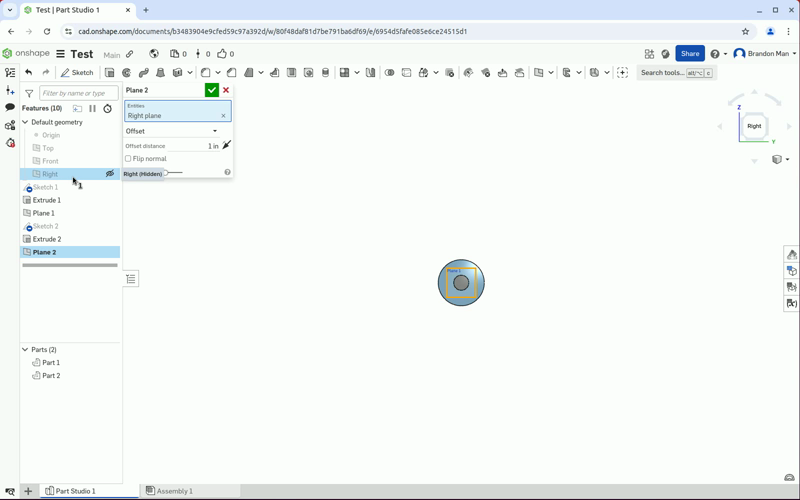
key(tab, 2)
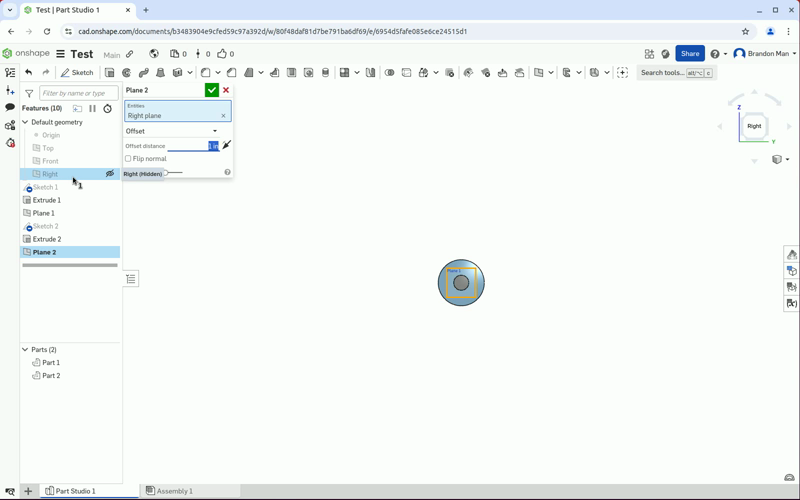
text(13.957)
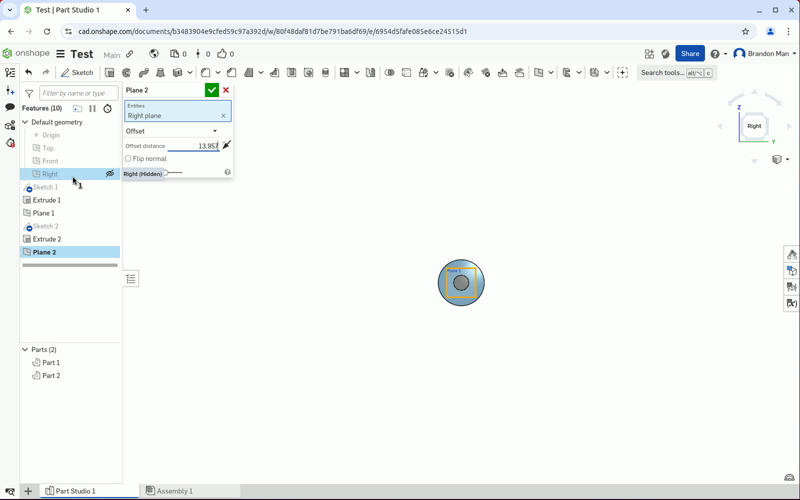
key(enter, 2)
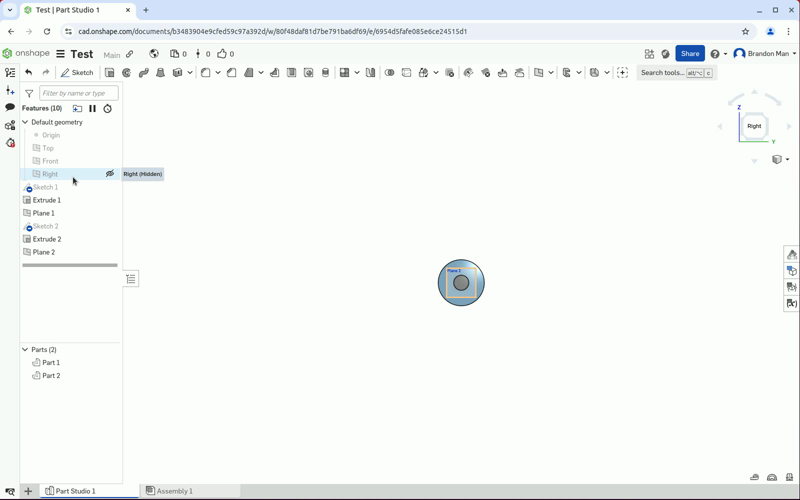
key(shift+s)
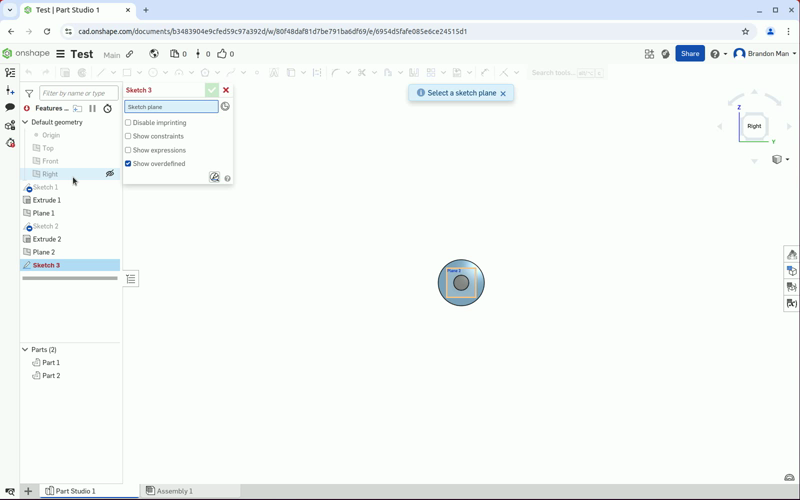
mouse_move(73, 254)
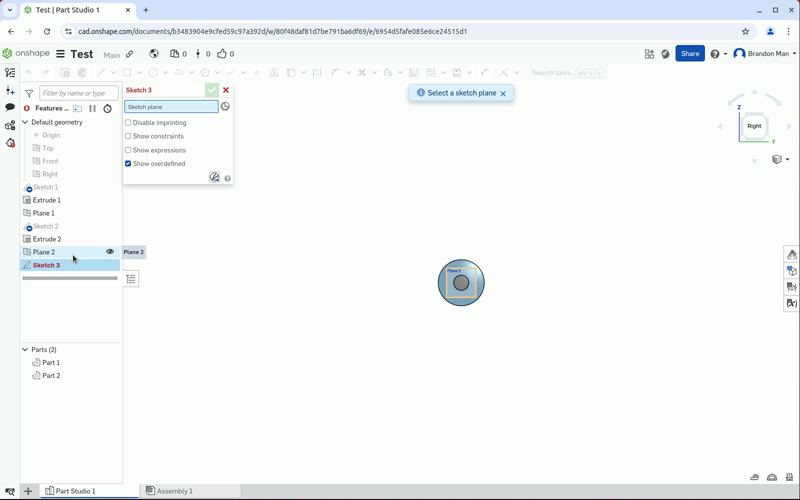
click(73, 254)
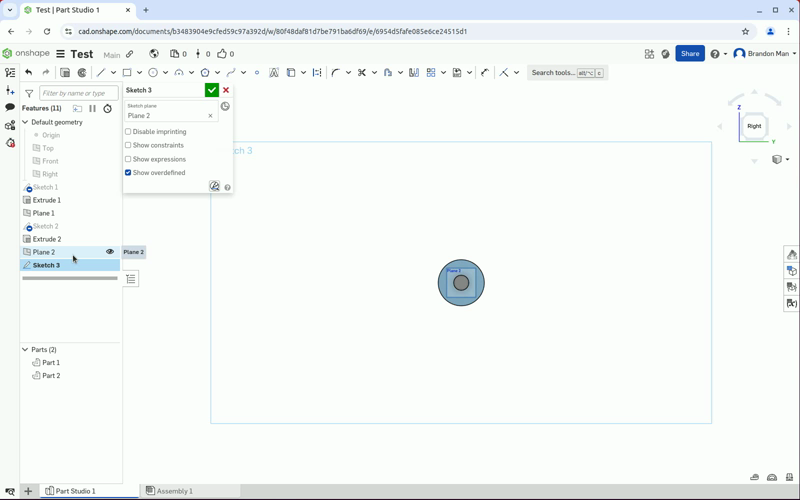
mouse_move(73, 352)
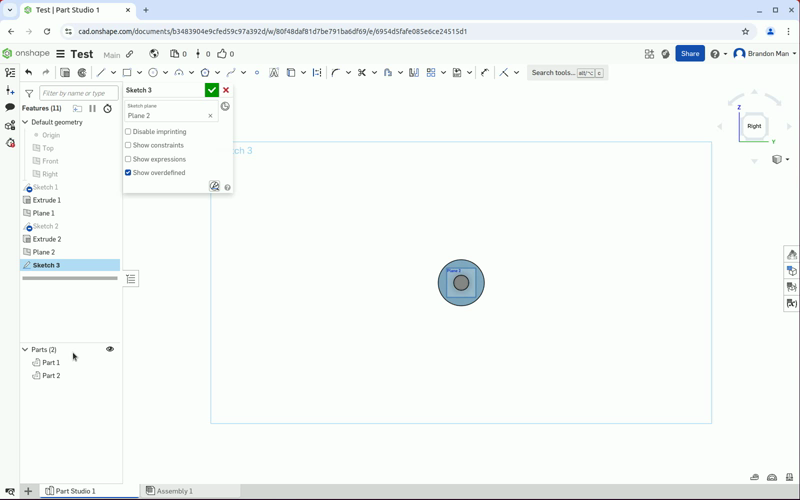
key(y)
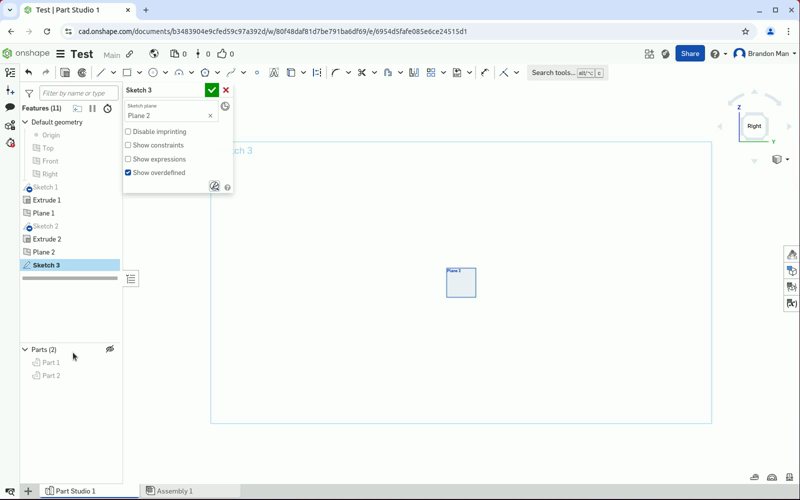
key(c)
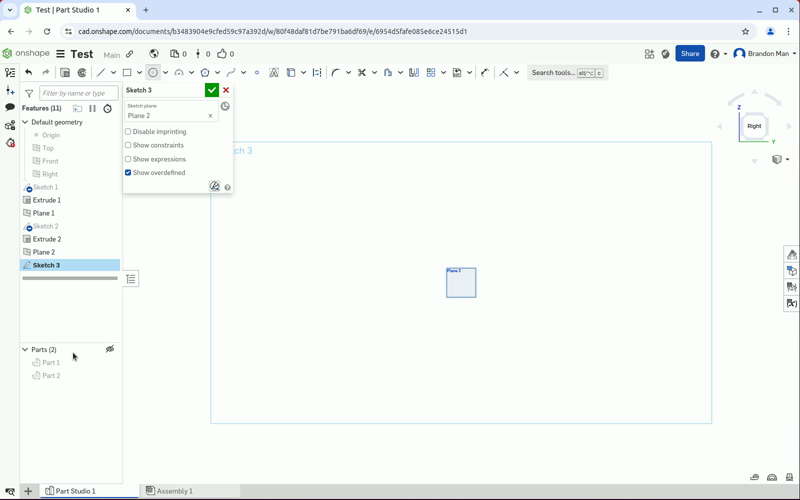
key_down(shift)
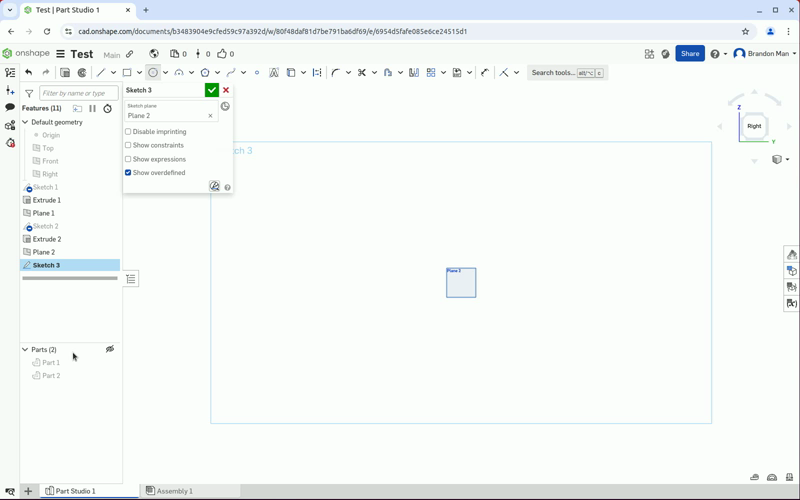
mouse_move(460, 282)
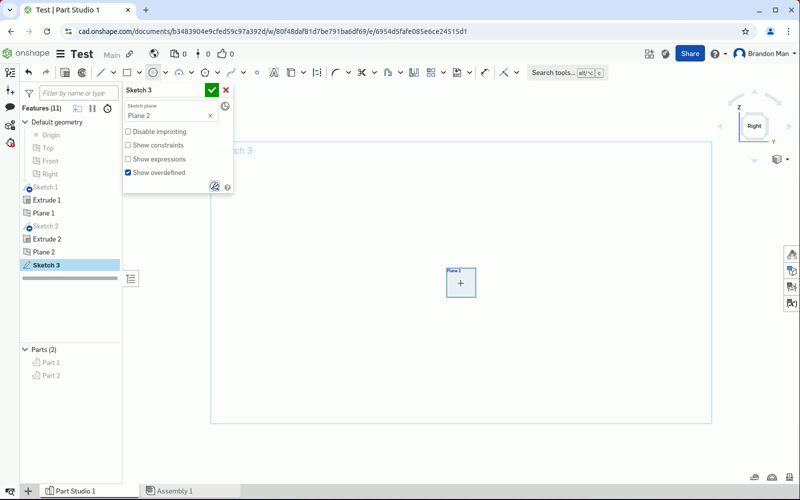
click(460, 282)
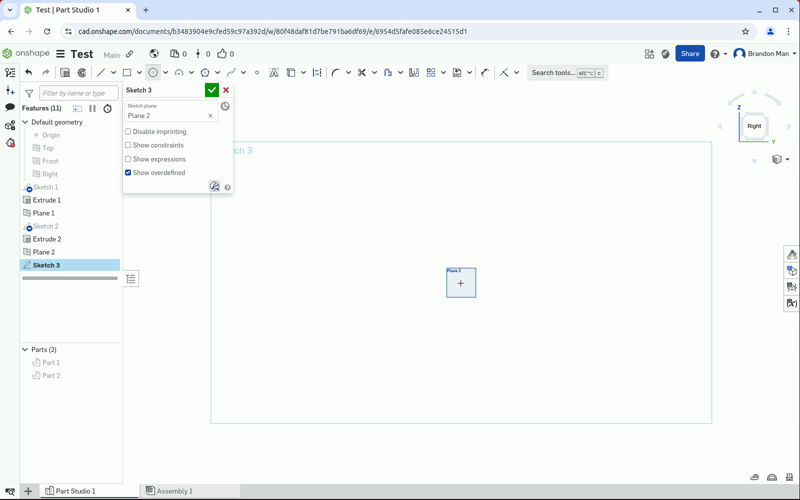
key_up(shift)
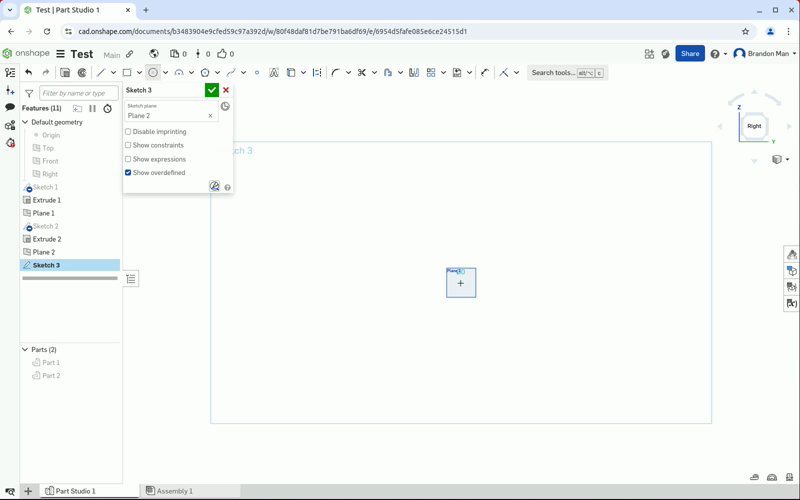
mouse_move(466, 282)
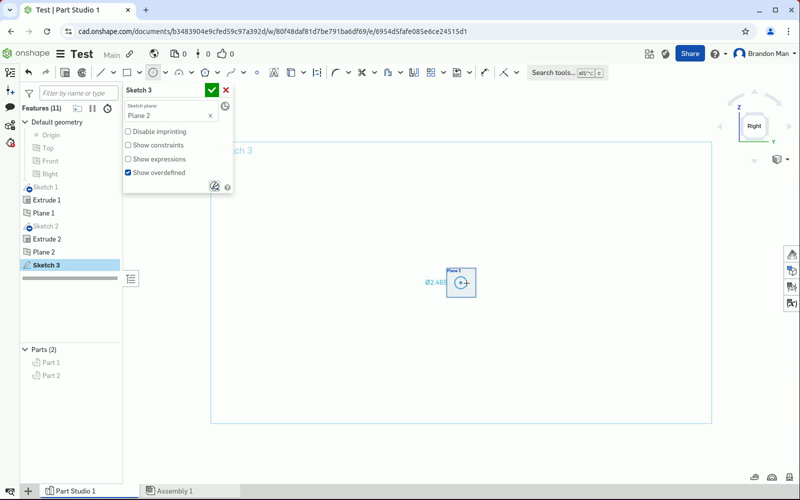
click(466, 282)
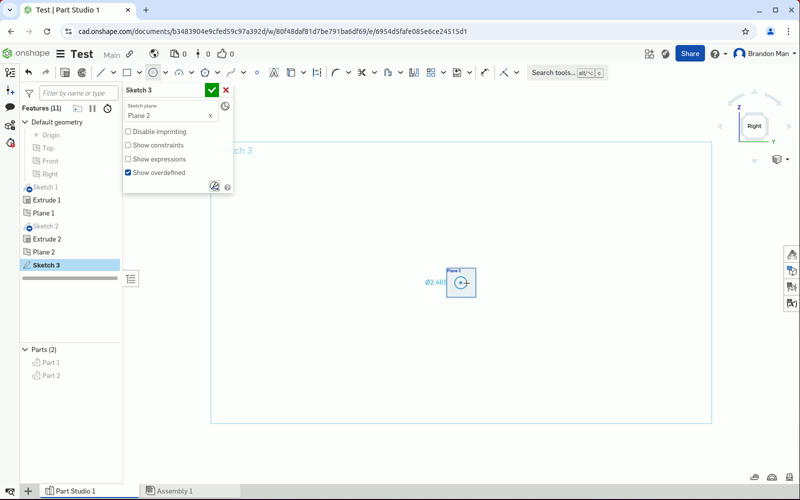
key(esc)
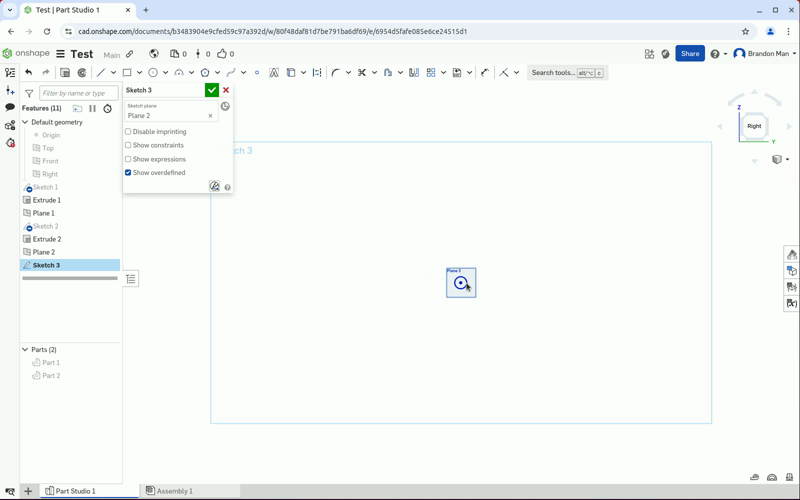
mouse_move(458, 284)
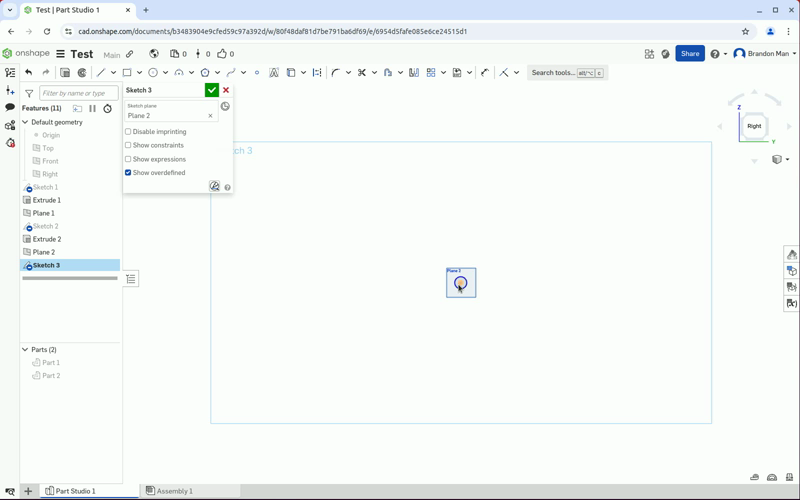
scroll(6)
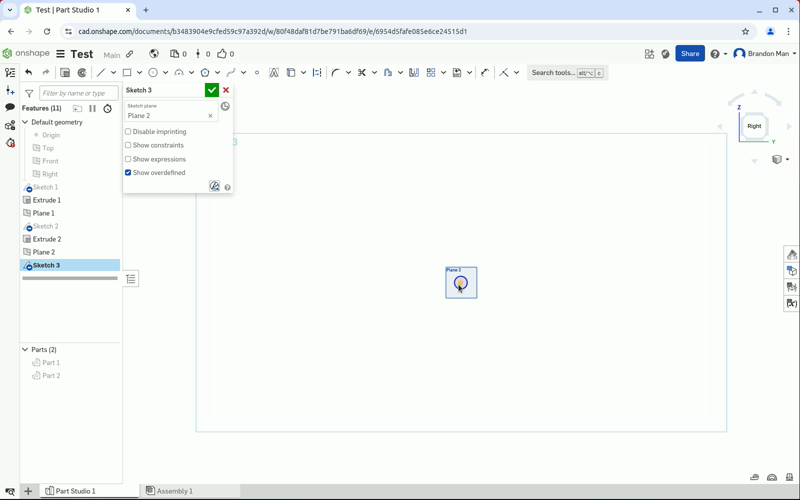
scroll(6)
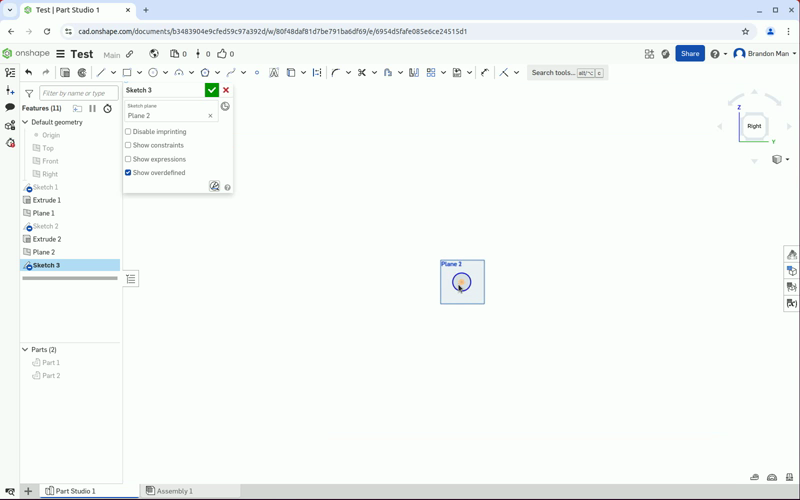
scroll(6)
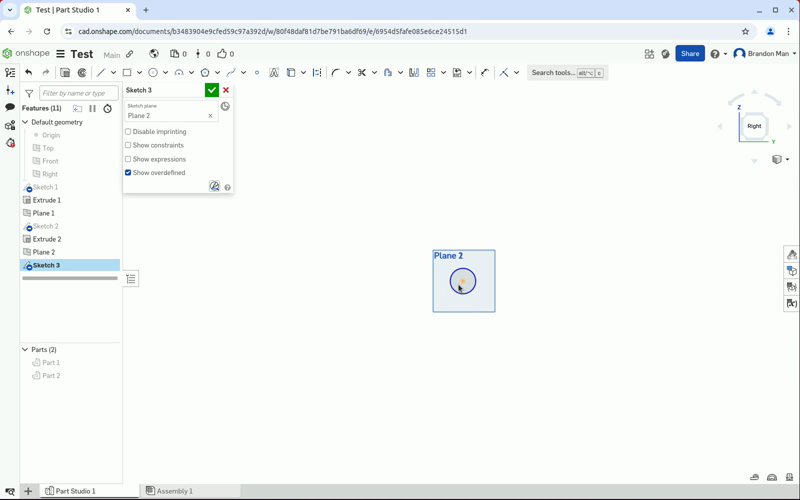
scroll(6)
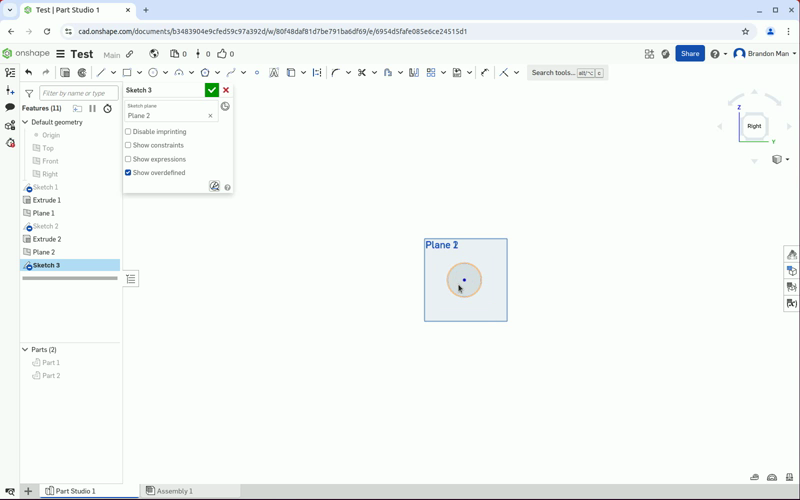
scroll(6)
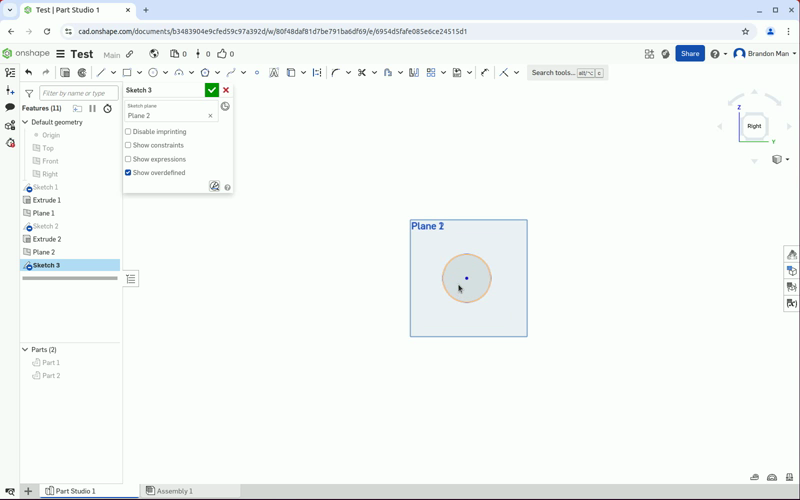
scroll(6)
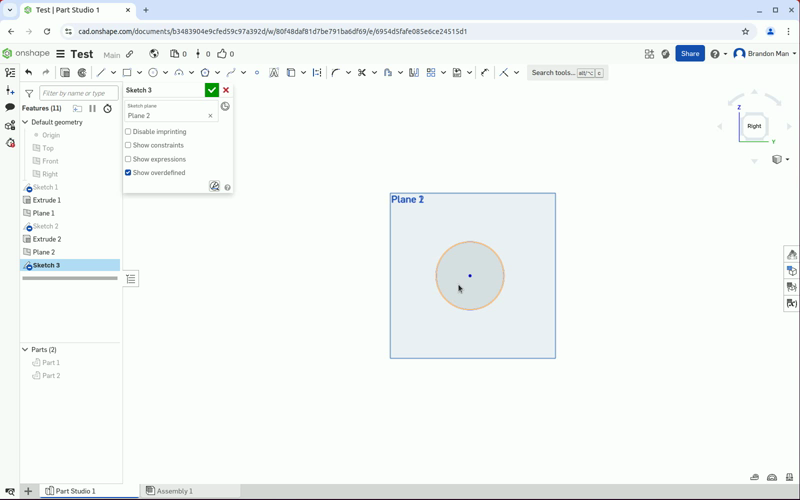
scroll(6)
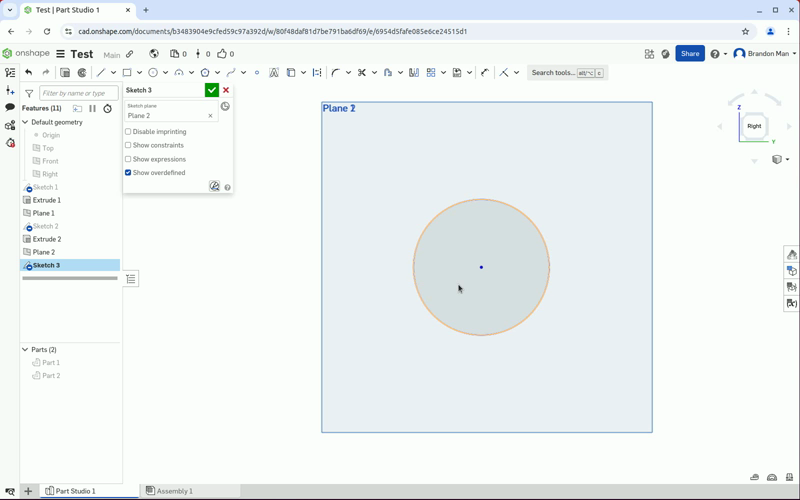
click(458, 284)
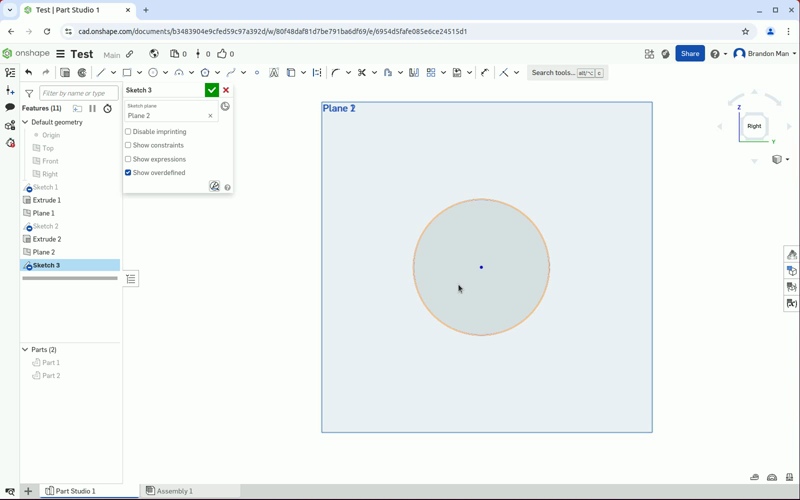
scroll(-6)
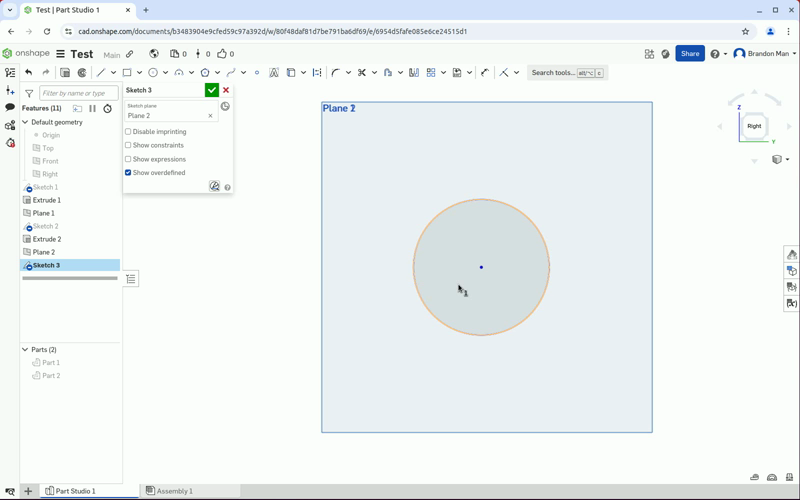
scroll(-6)
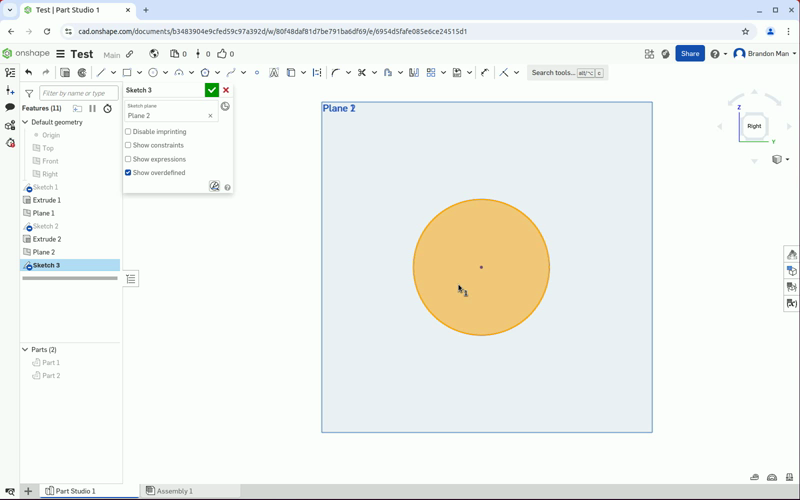
scroll(-6)
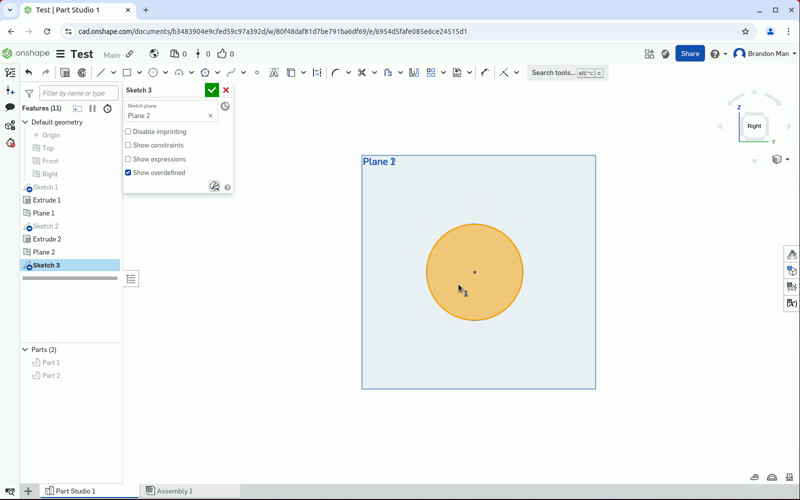
scroll(-6)
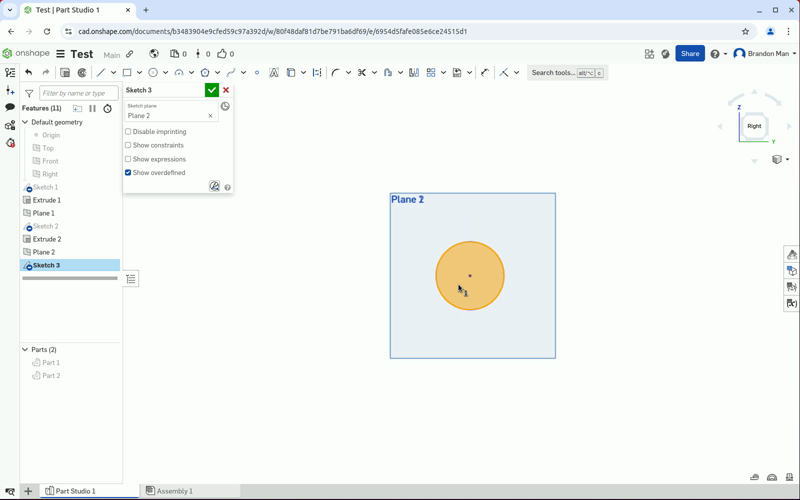
scroll(-6)
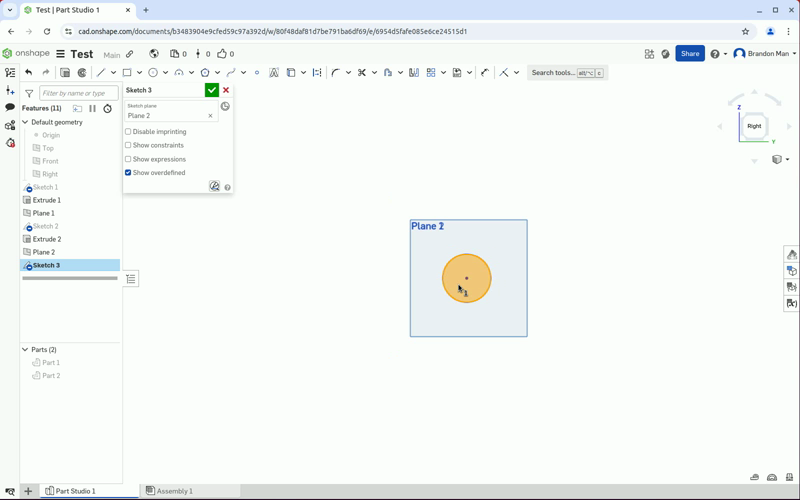
scroll(-6)
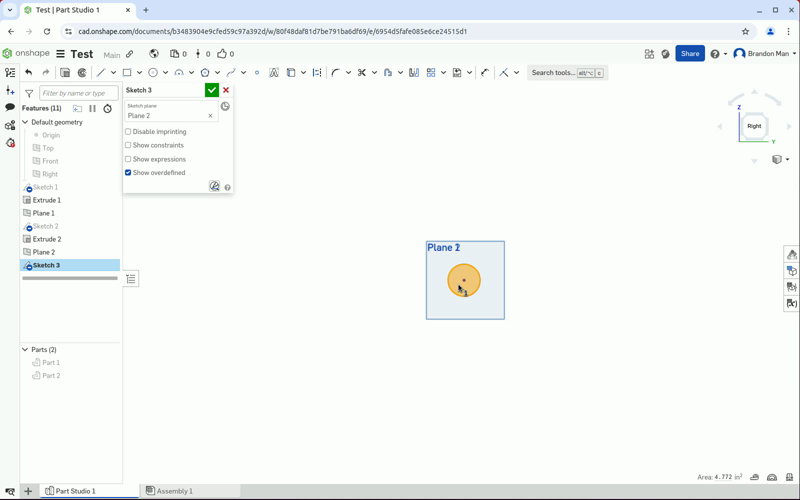
scroll(-6)
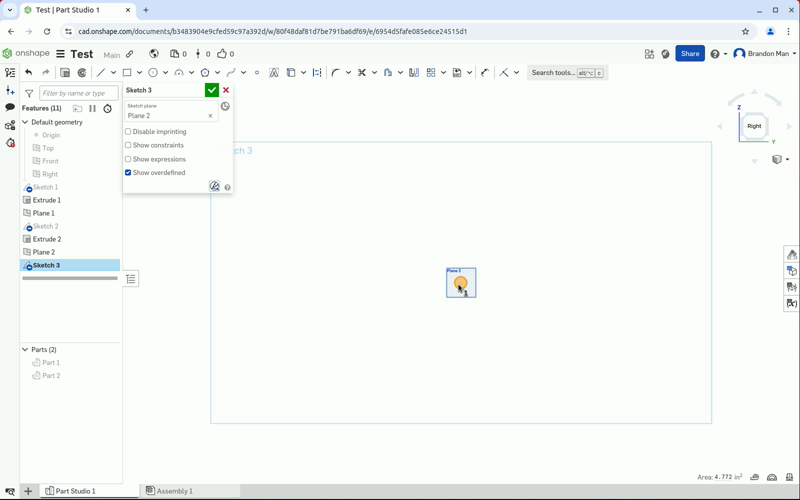
mouse_move(73, 352)
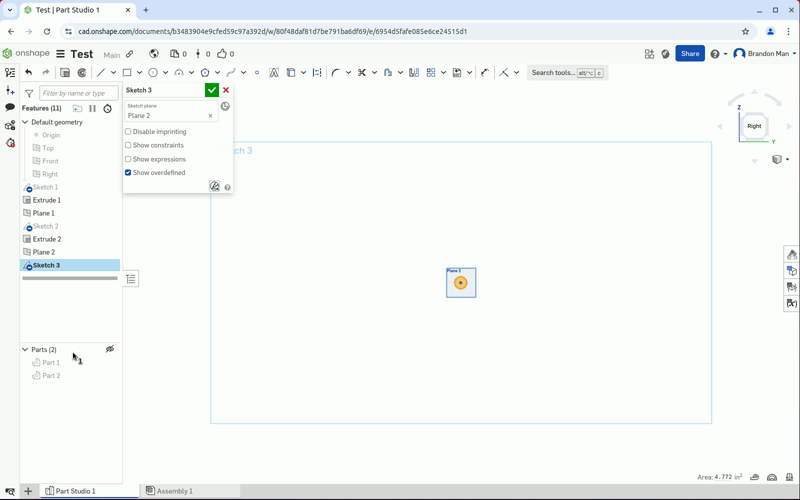
key(shift+y)
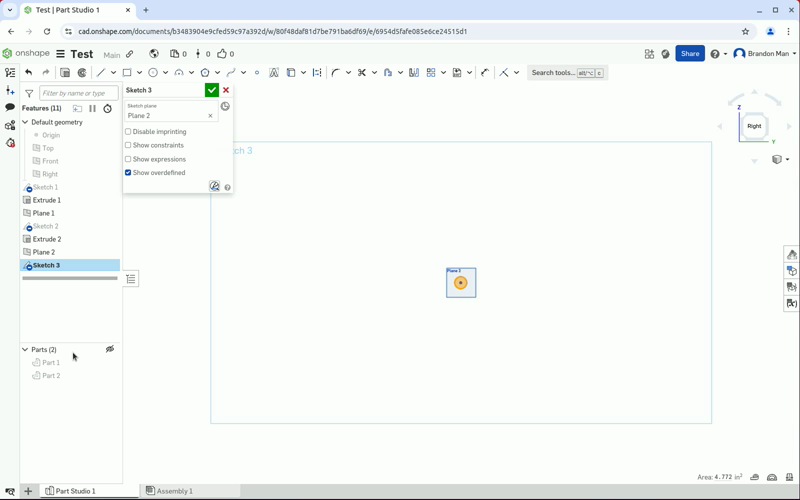
key(shift+e)
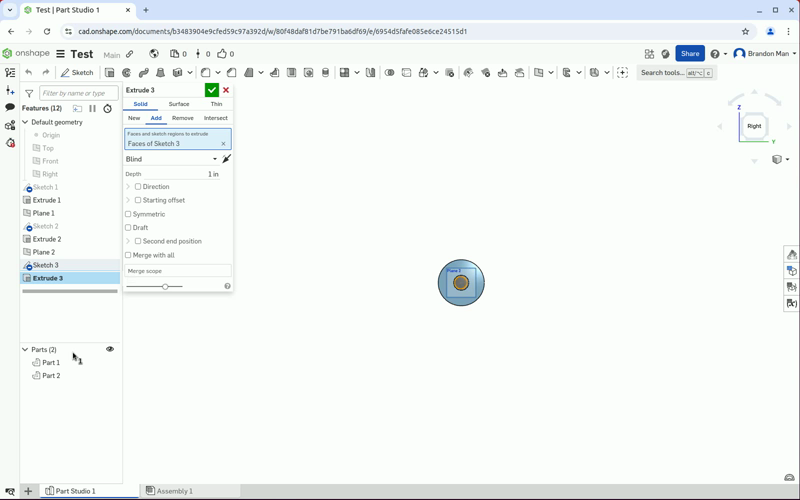
mouse_move(143, 106)
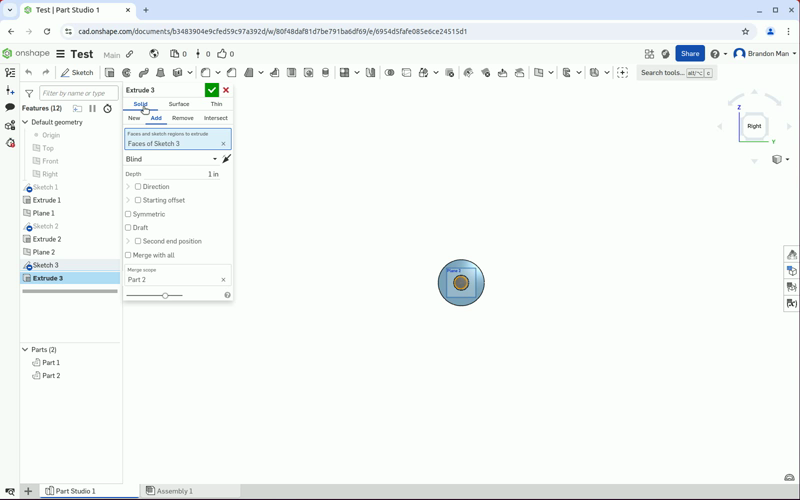
click(143, 106)
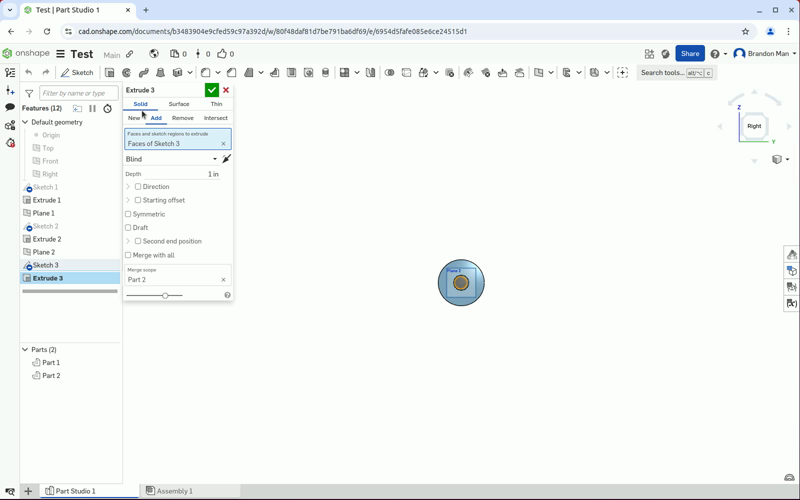
mouse_move(137, 120)
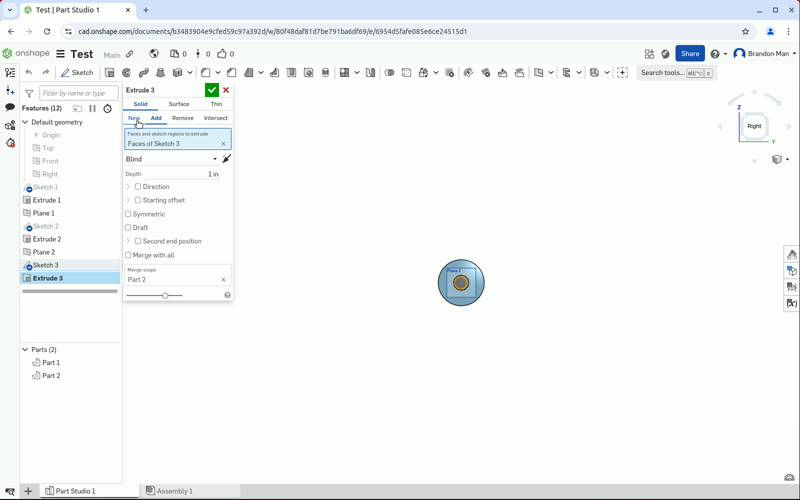
click(137, 120)
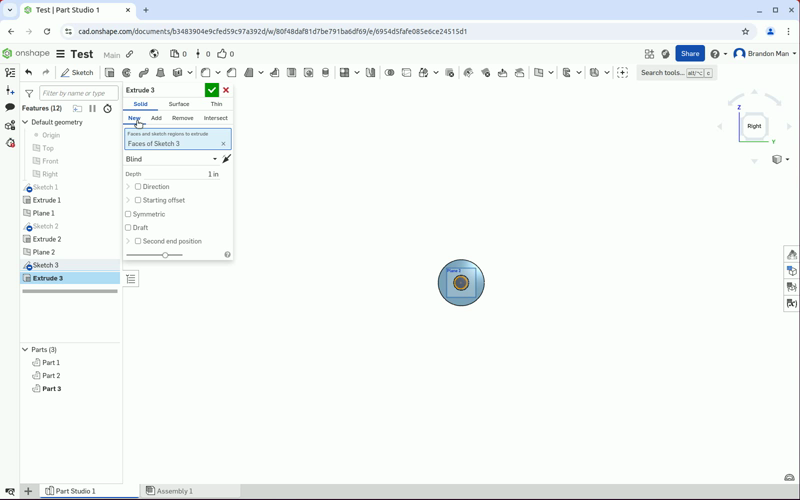
key(tab, 4)
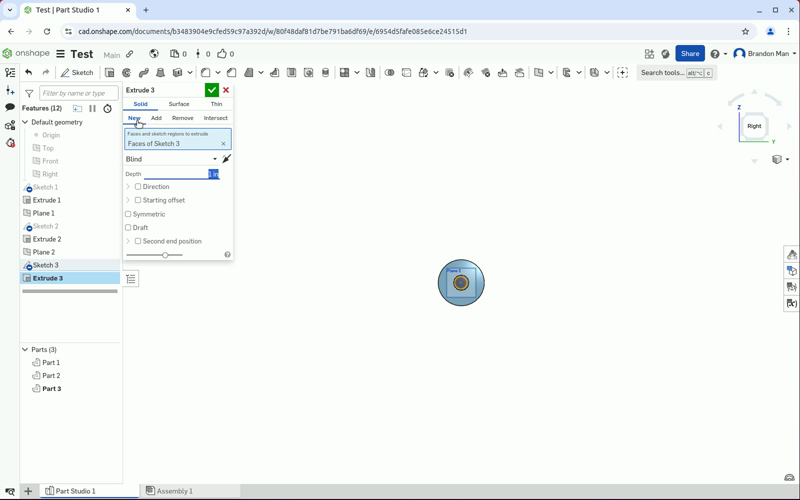
text(9.147)
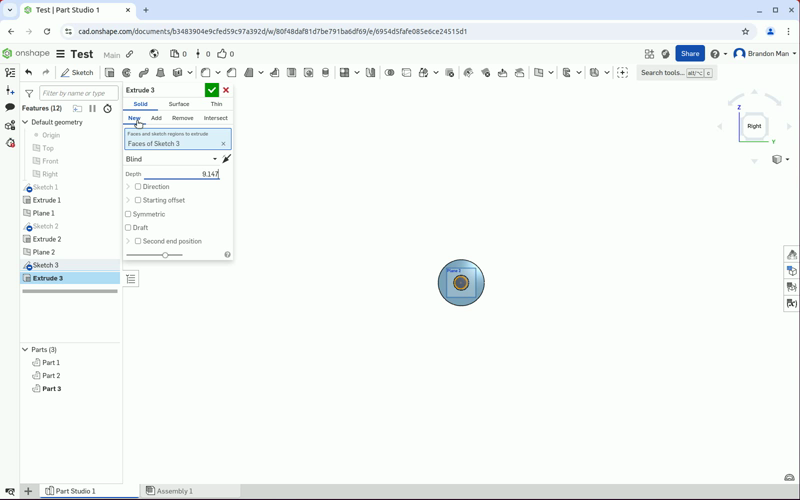
key(enter)
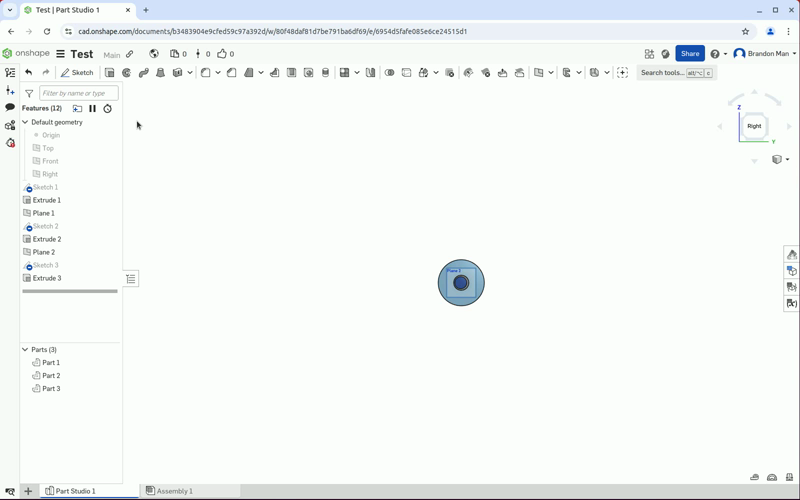
key(shift+h)
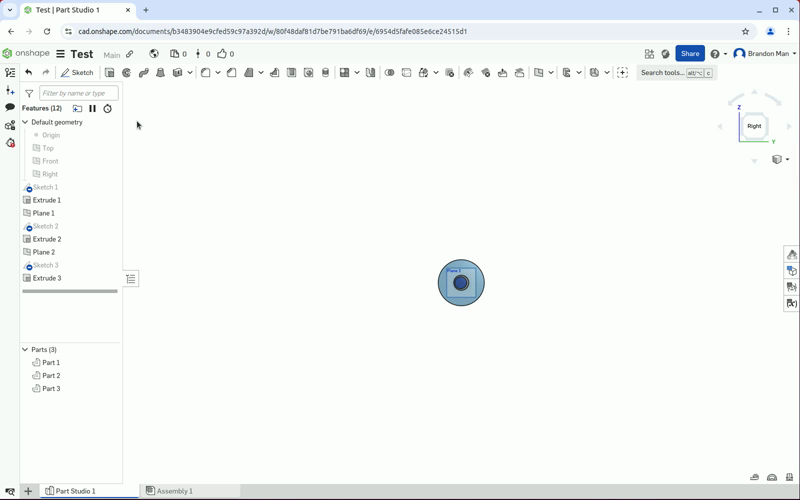
key(shift+h)
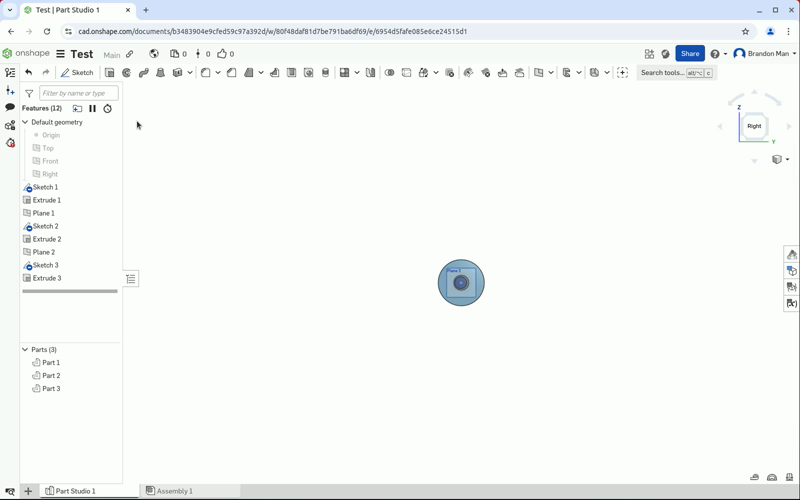
key(shift+7)
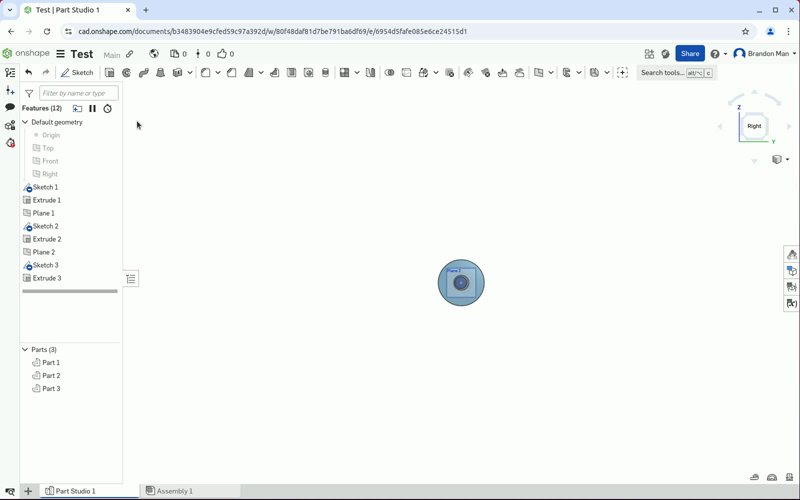
key(right, 2)
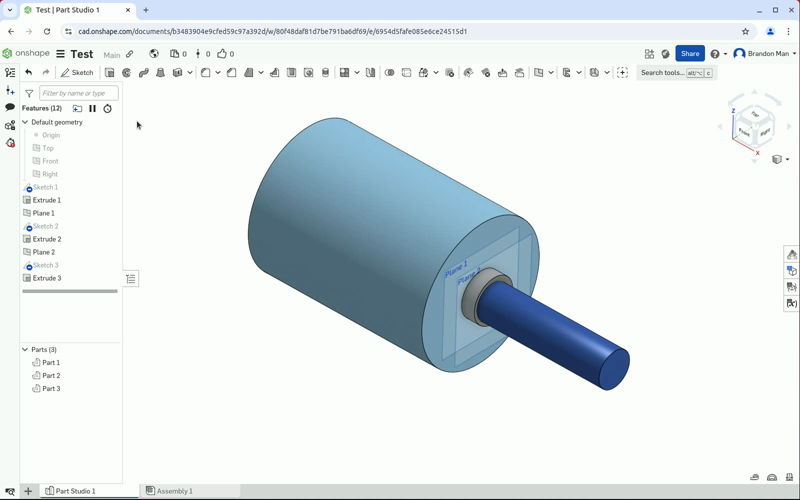
key(down, 2)
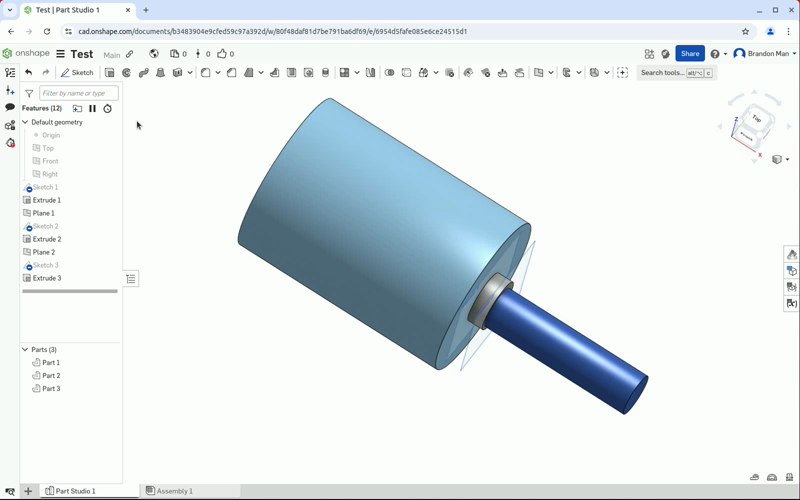
key(up, 2)
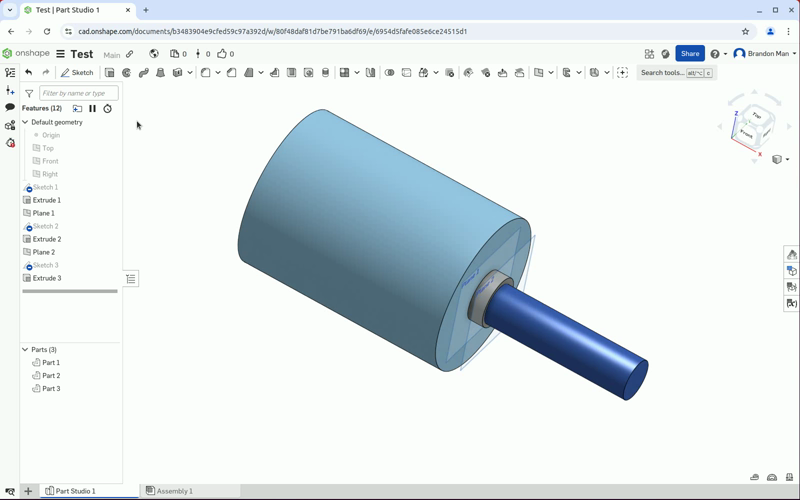
key(left, 2)
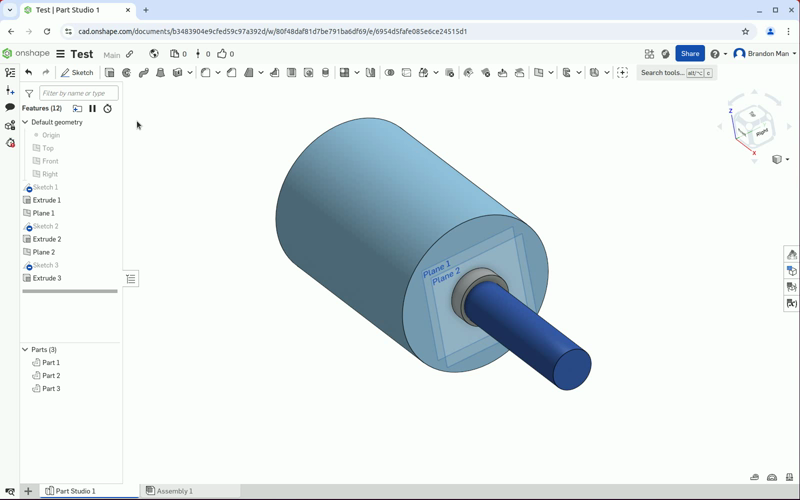
mouse_move(73, 189)
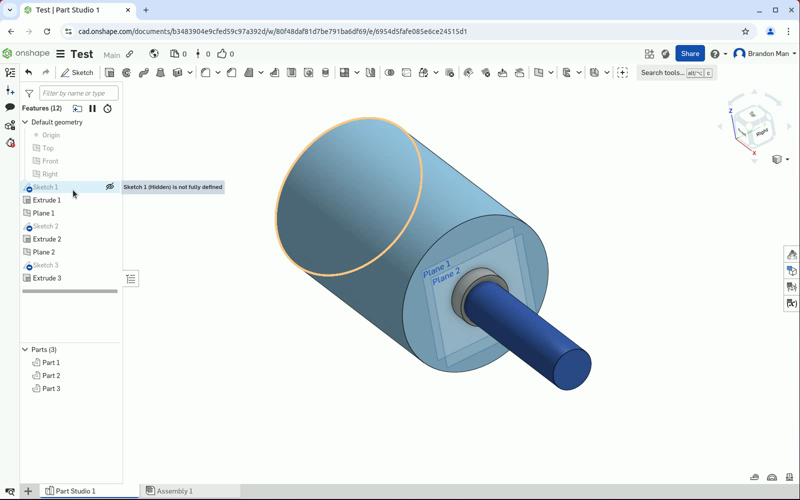
click(73, 189)